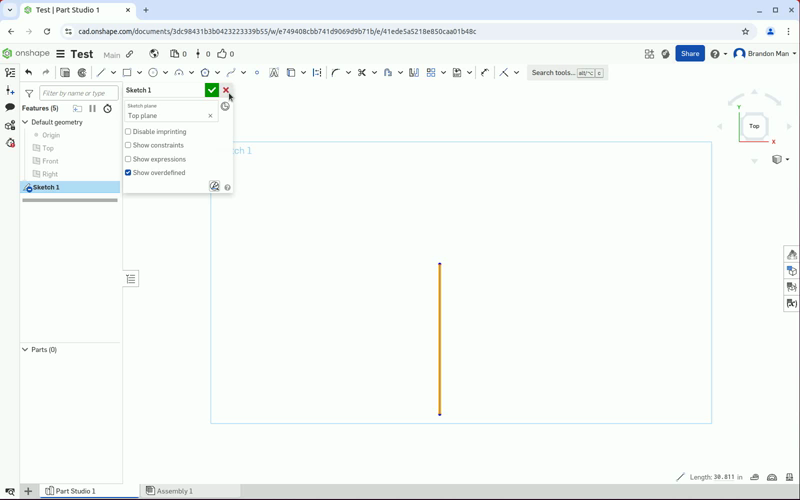
key(shift+h)
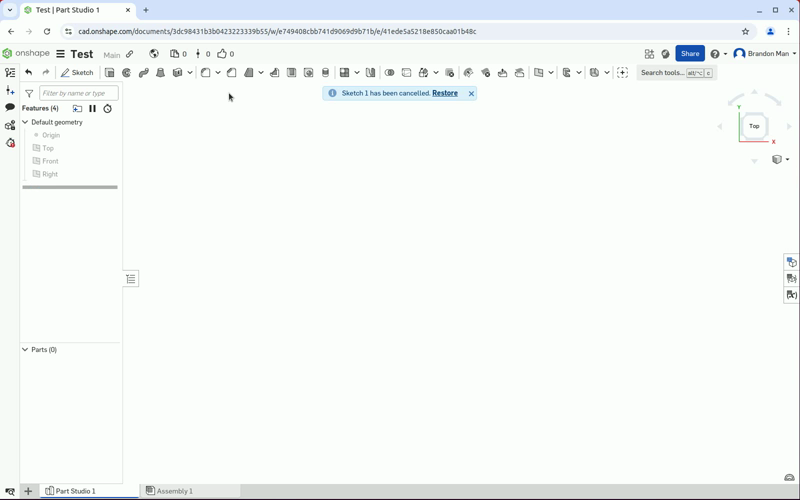
mouse_move(73, 352)
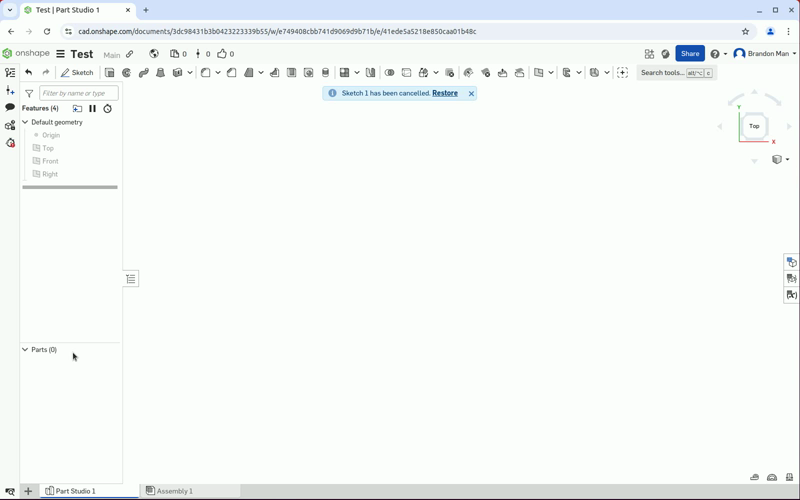
key(y)
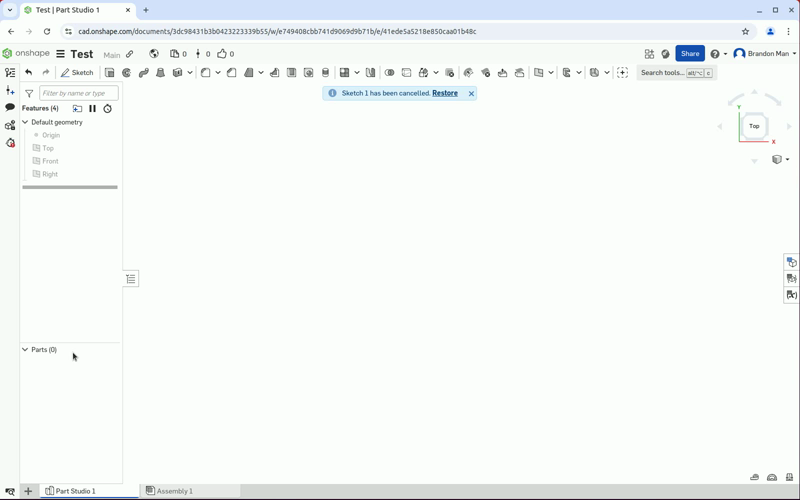
key(shift+p)
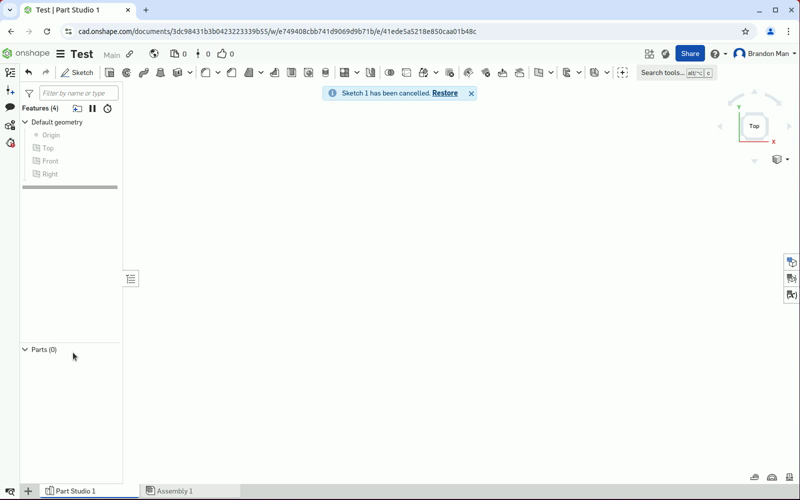
key(space)
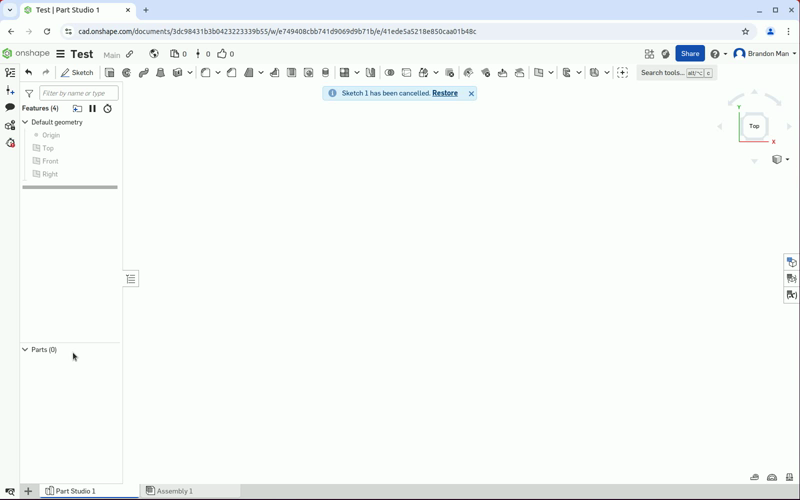
key_down(shift)
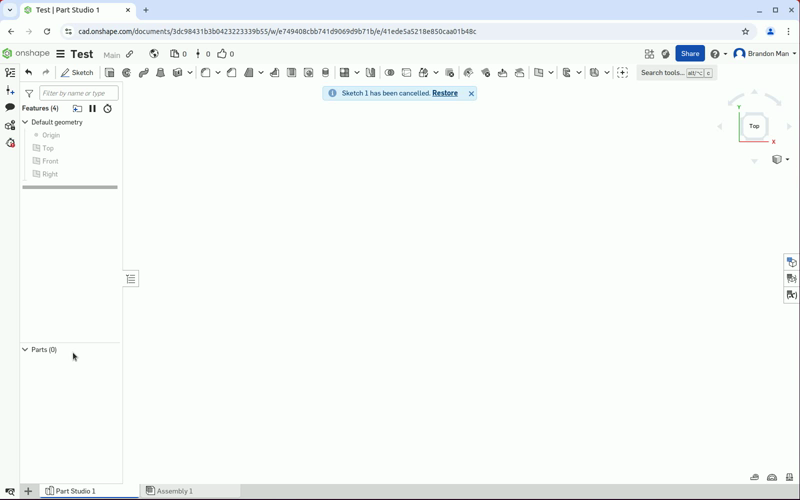
key(up)
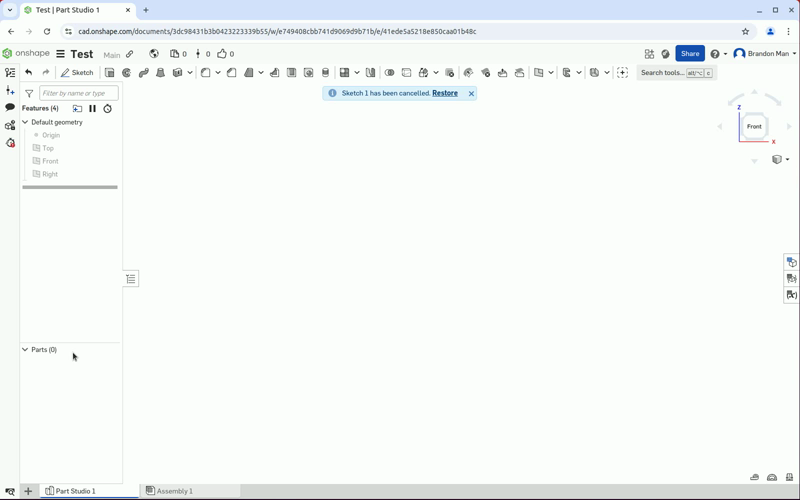
key_up(shift)
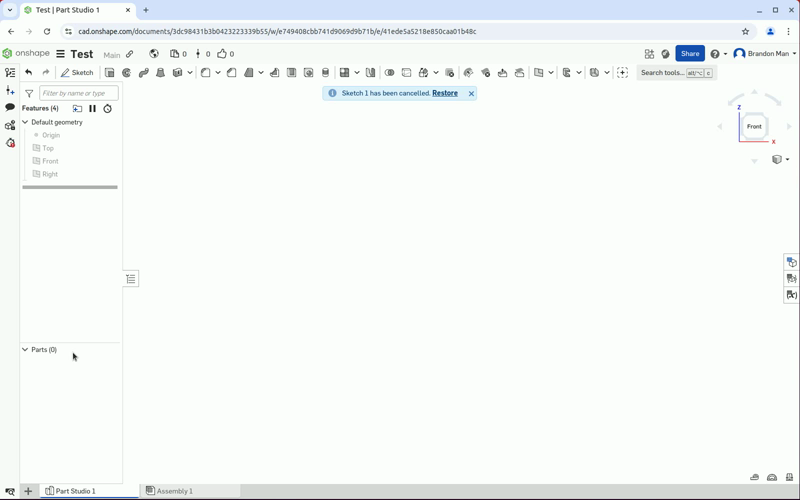
mouse_move(73, 352)
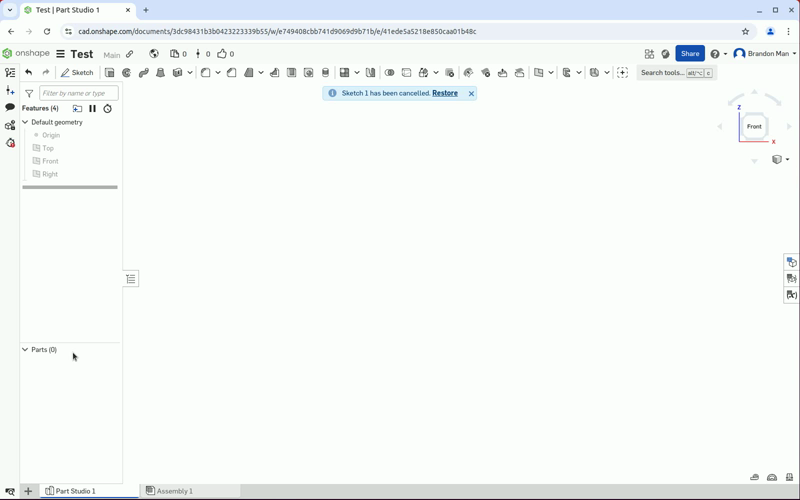
key(shift+y)
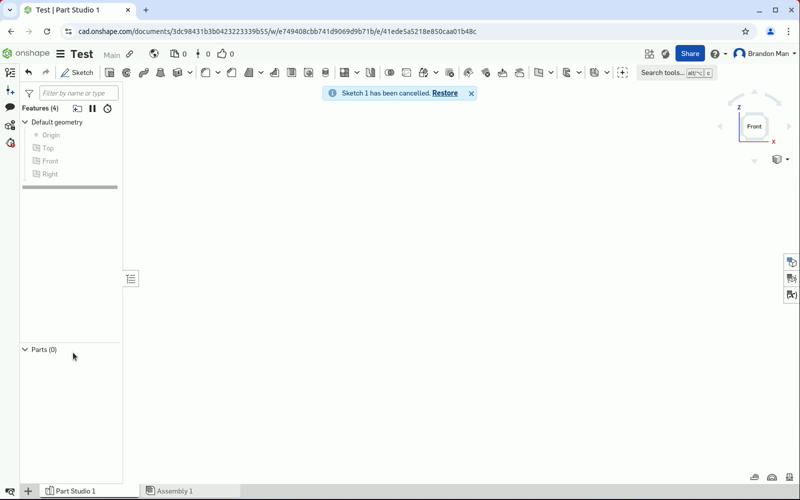
key(shift+s)
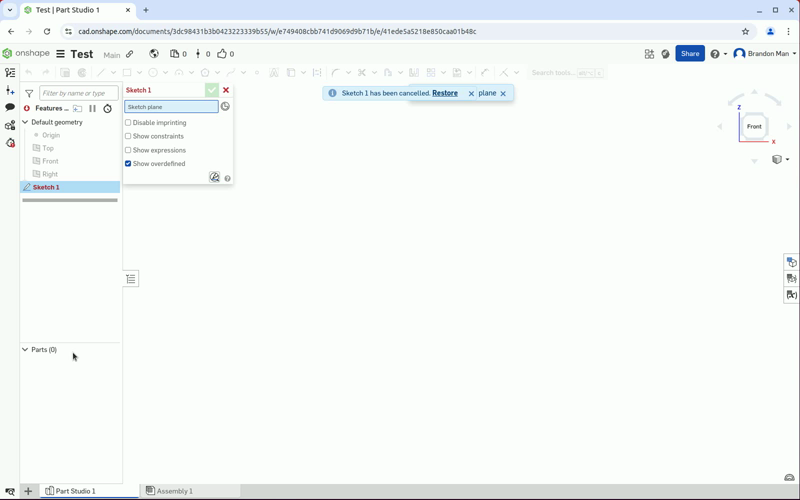
mouse_move(73, 163)
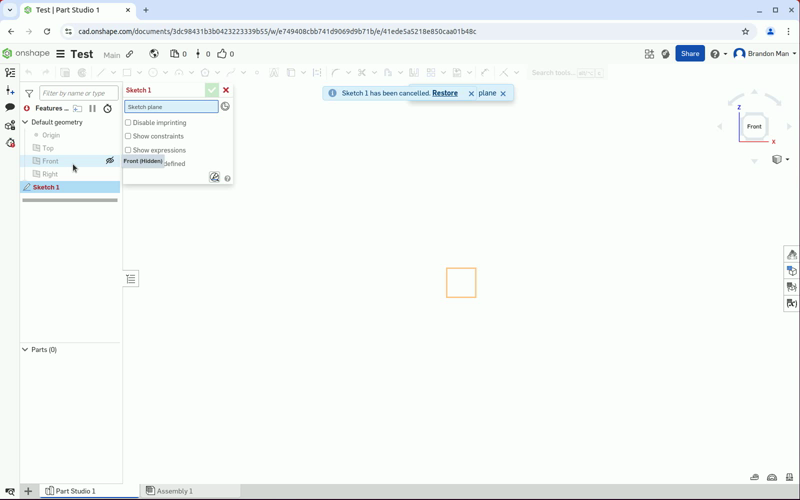
click(73, 163)
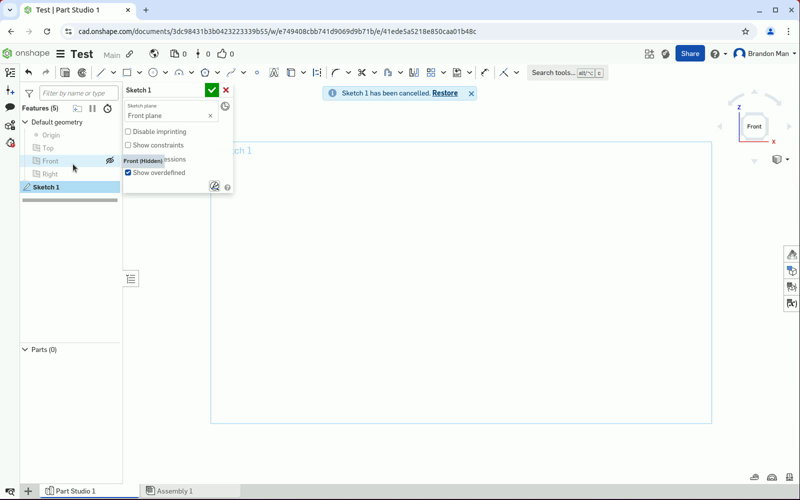
mouse_move(73, 352)
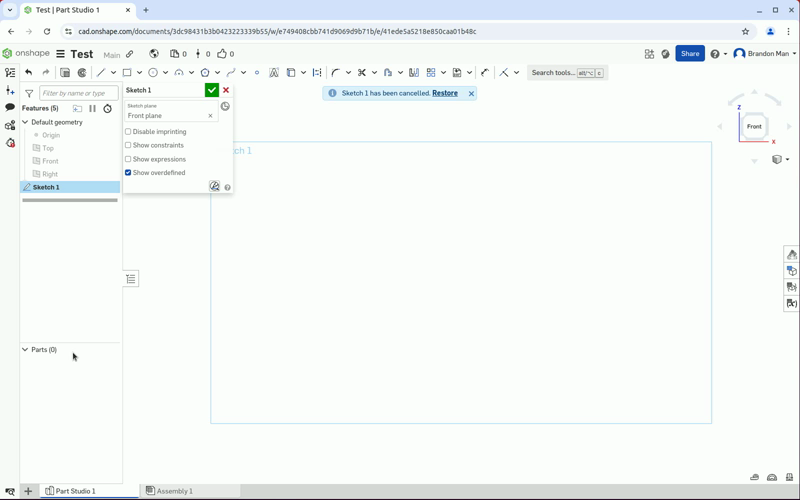
key(y)
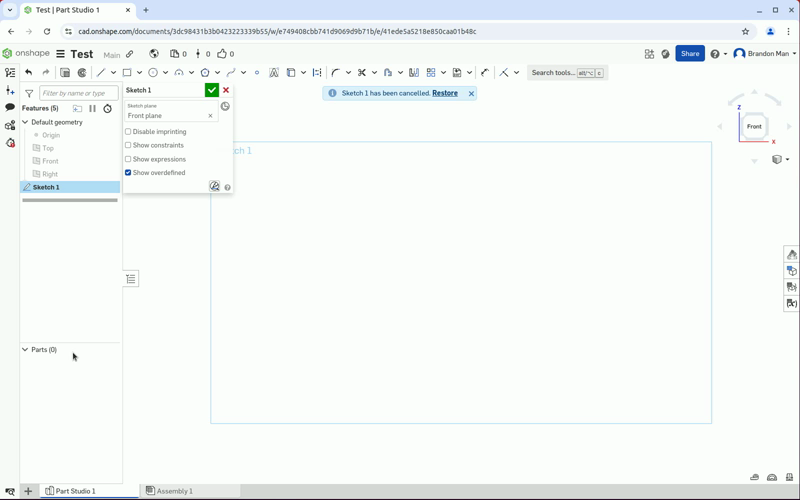
key(l)
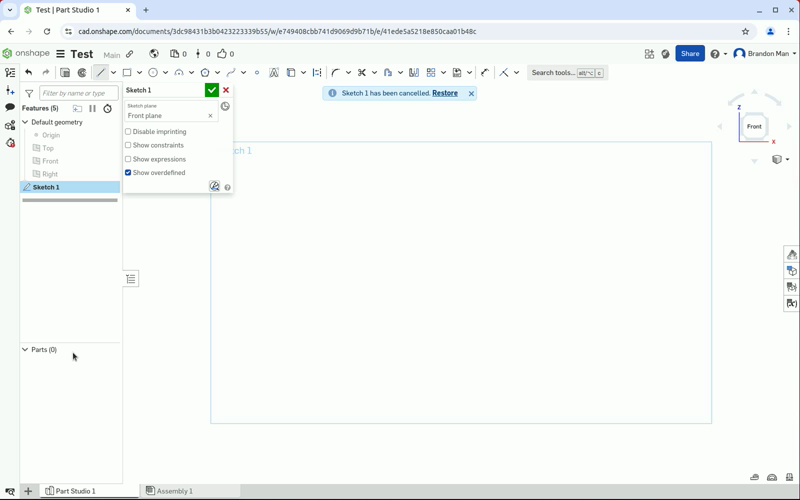
key_down(shift)
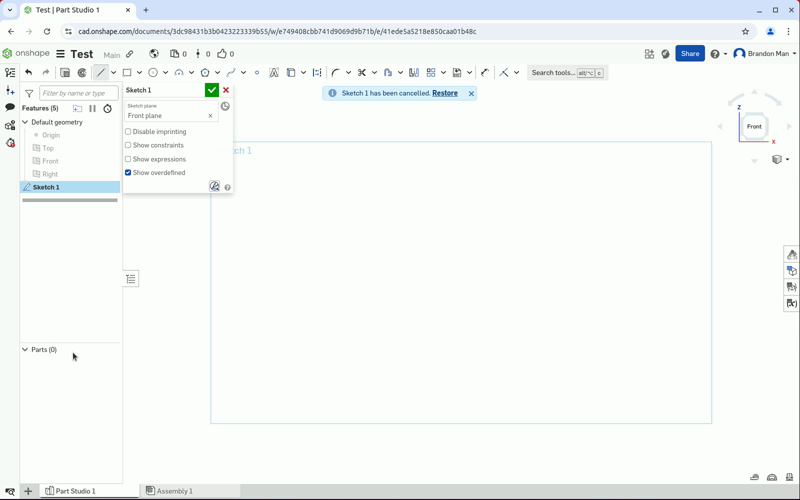
mouse_move(420, 282)
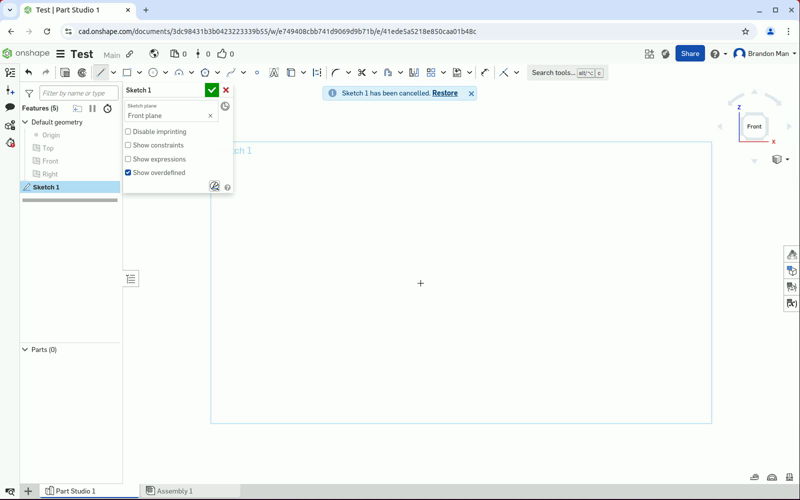
click(420, 282)
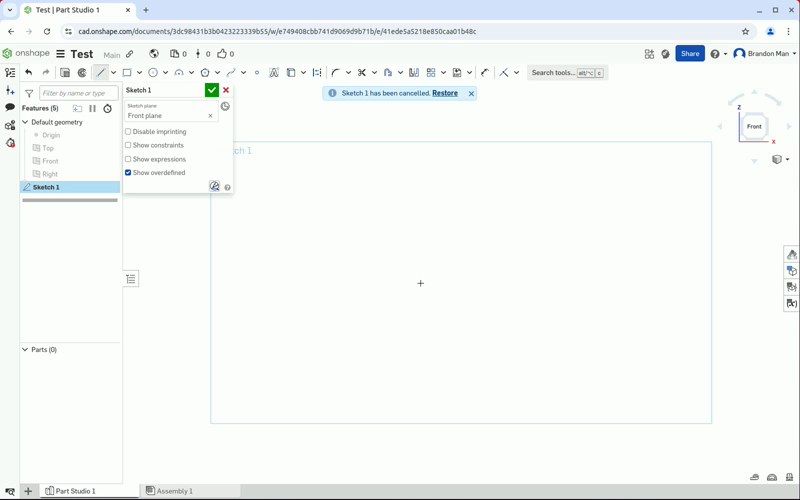
key_up(shift)
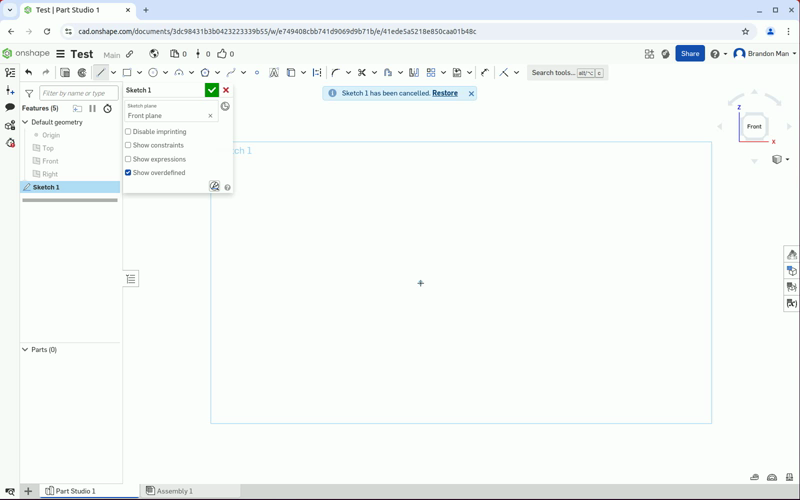
key_down(shift)
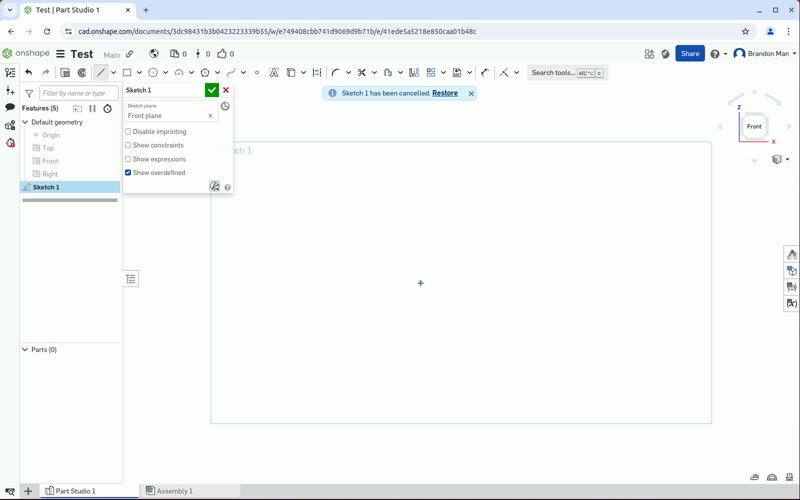
mouse_move(501, 282)
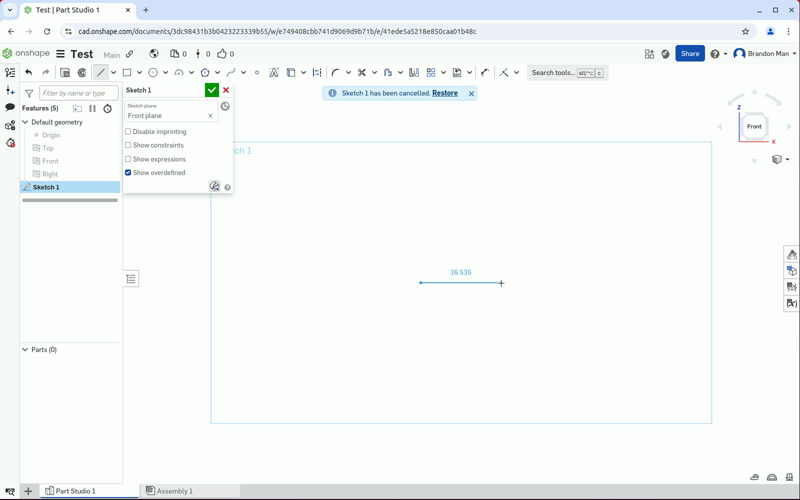
click(501, 282)
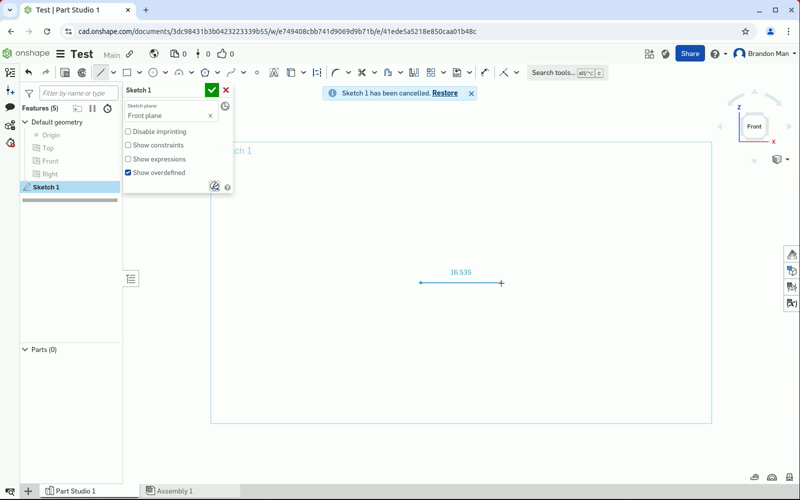
key_up(shift)
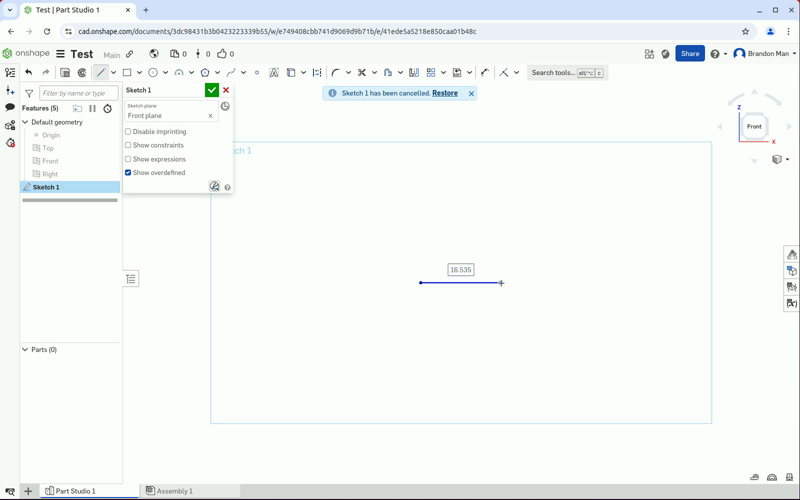
key_down(shift)
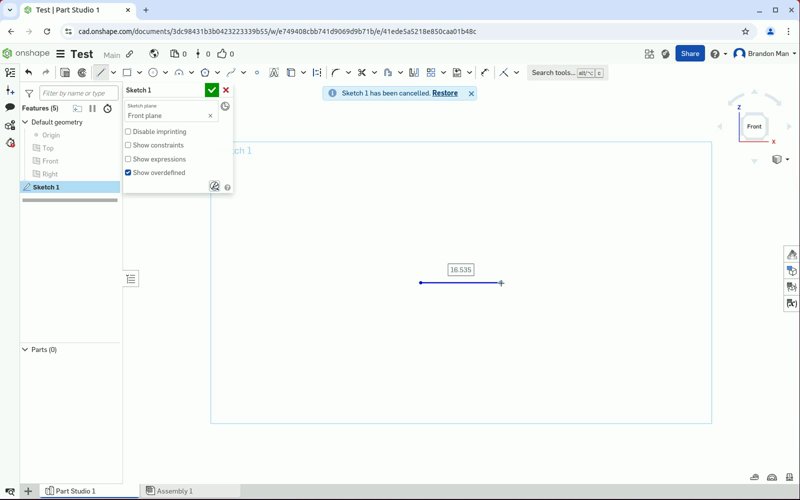
mouse_move(501, 202)
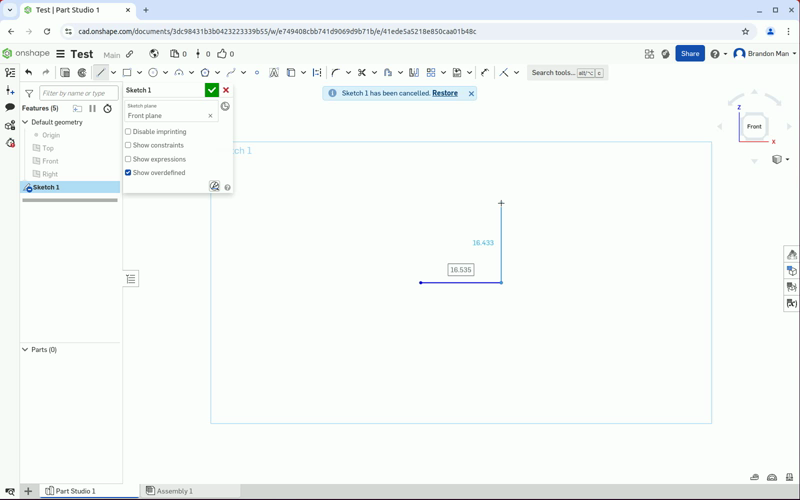
click(501, 202)
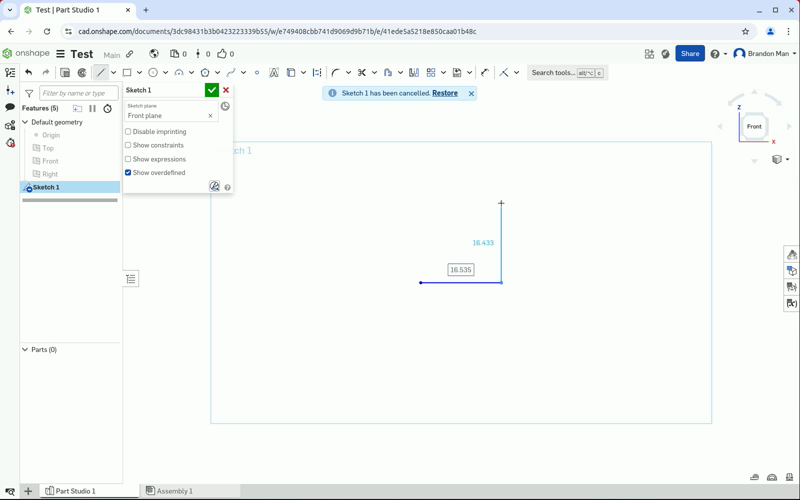
key_up(shift)
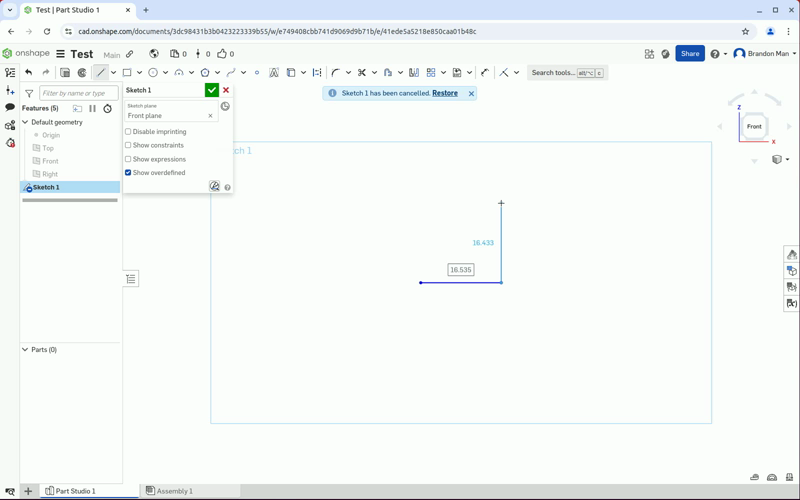
key_down(shift)
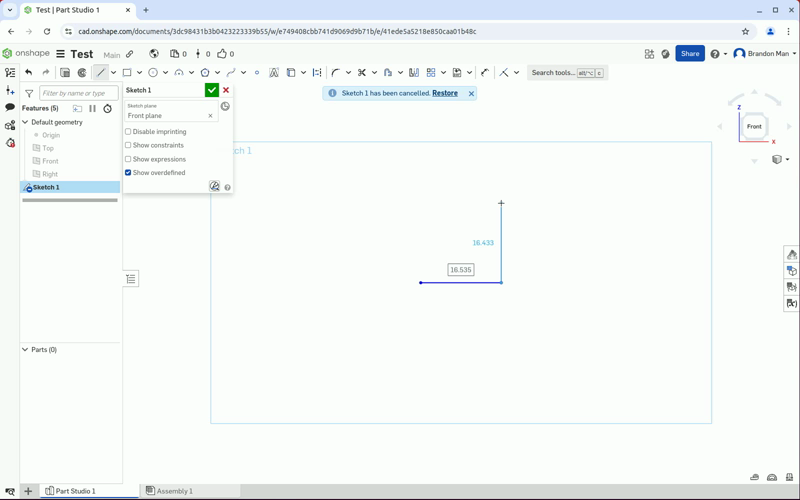
mouse_move(420, 202)
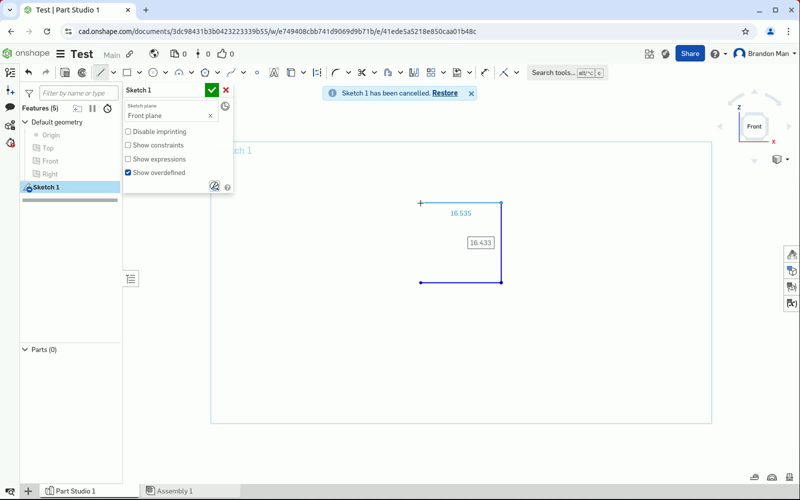
click(420, 202)
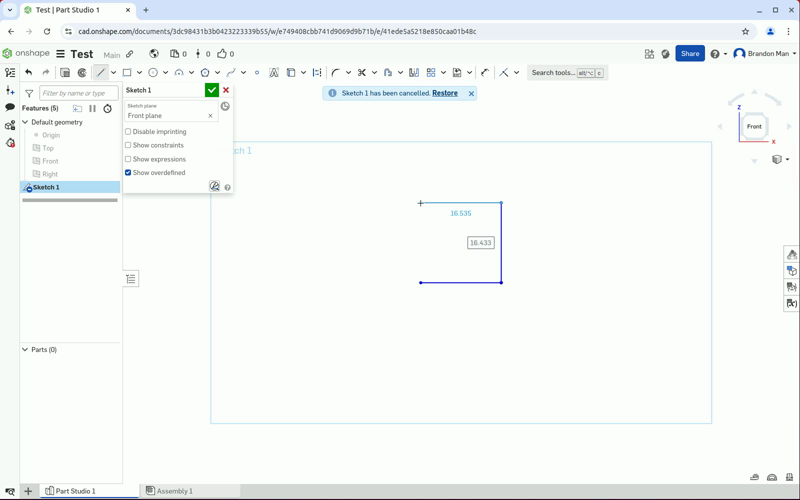
key_up(shift)
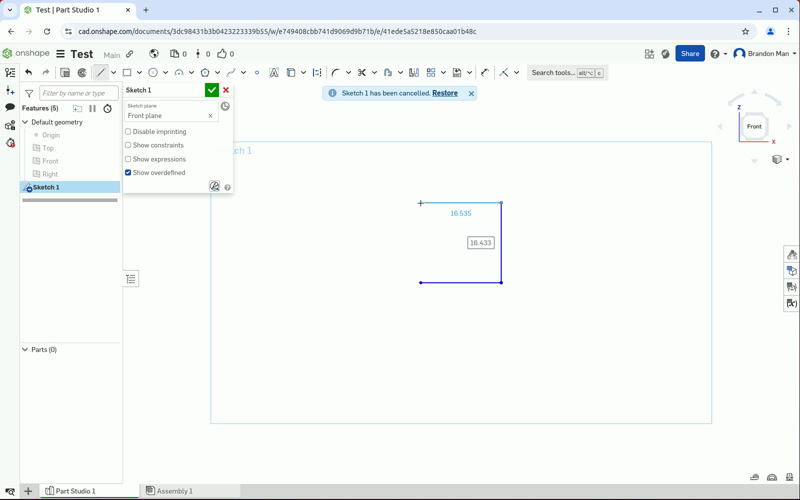
key_down(shift)
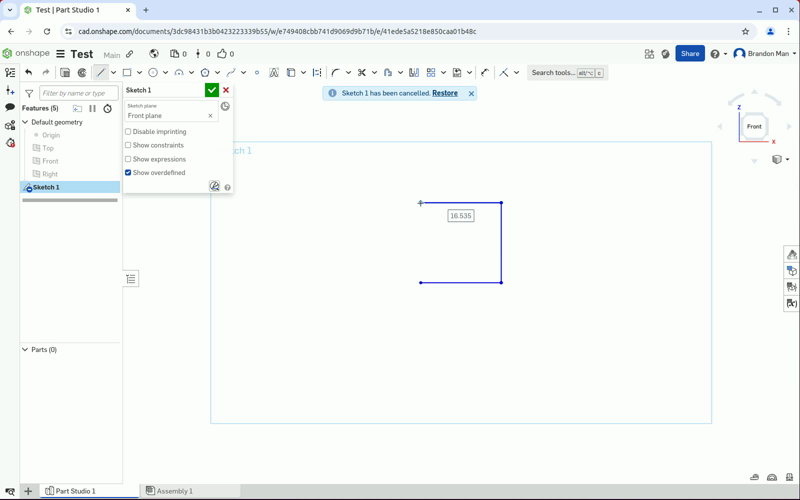
mouse_move(420, 282)
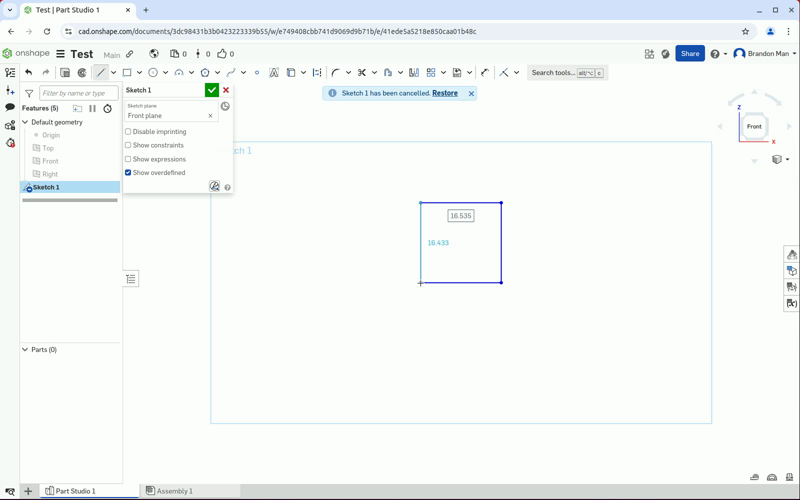
key_up(shift)
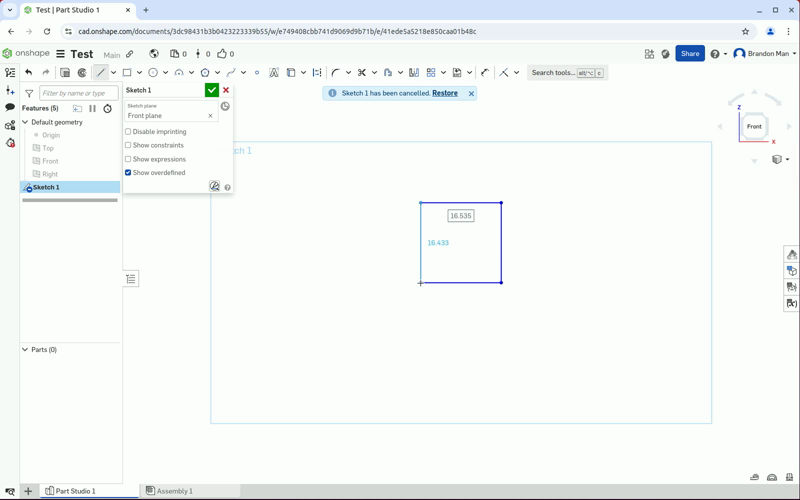
click(420, 282)
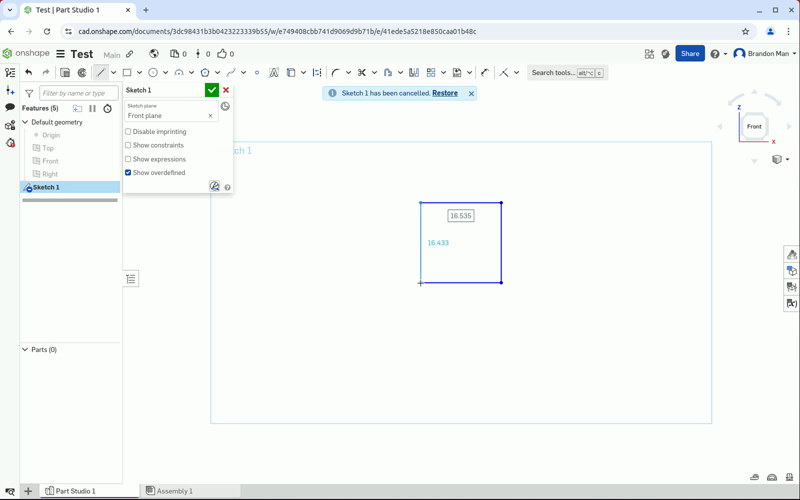
key(esc)
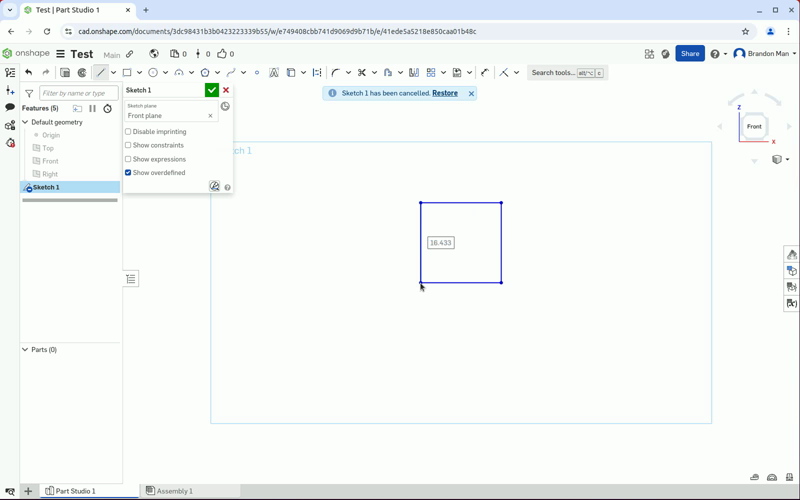
mouse_move(481, 245)
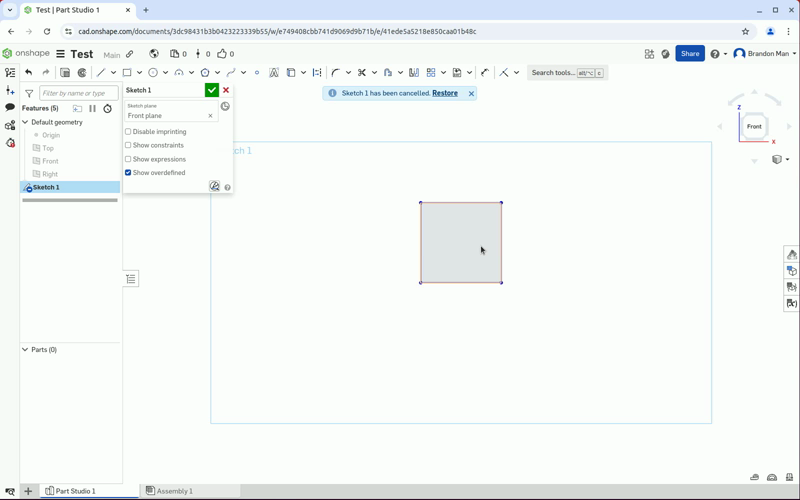
click(481, 245)
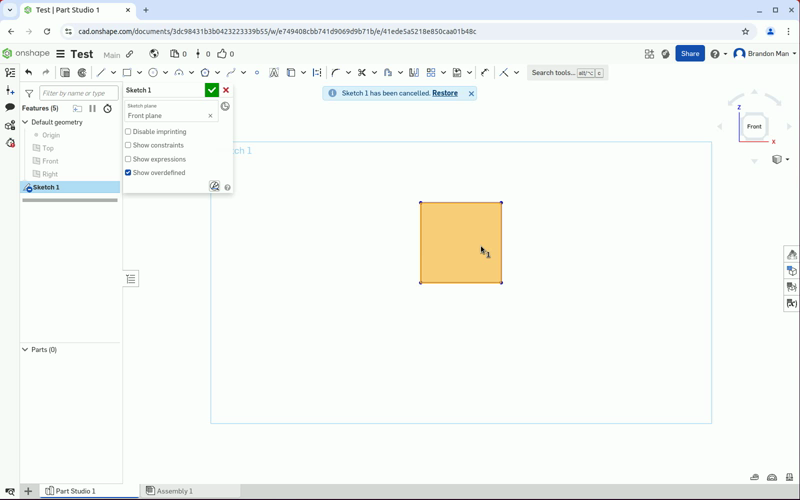
mouse_move(73, 352)
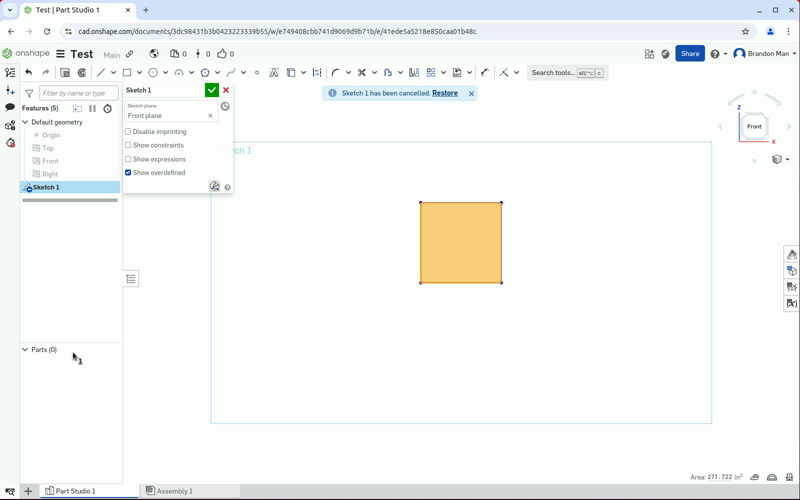
key(shift+y)
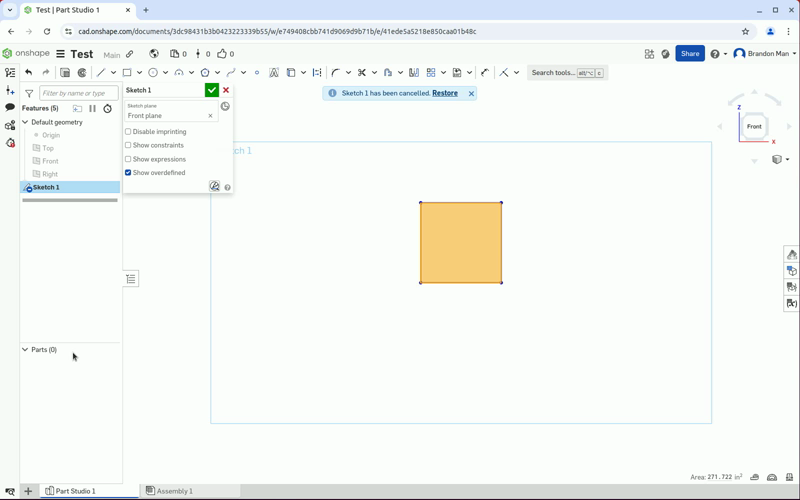
key(shift+e)
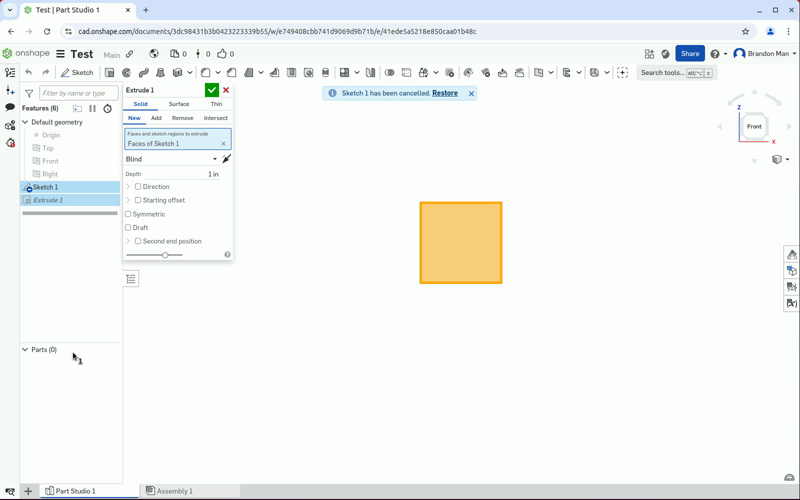
mouse_move(143, 106)
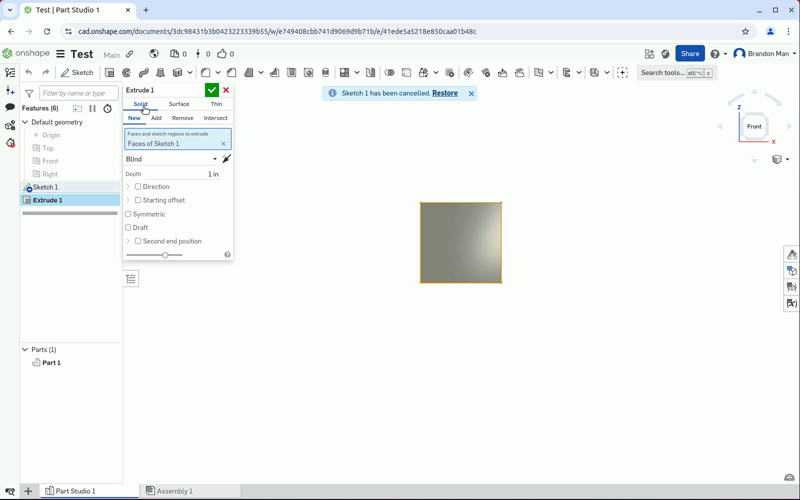
click(143, 106)
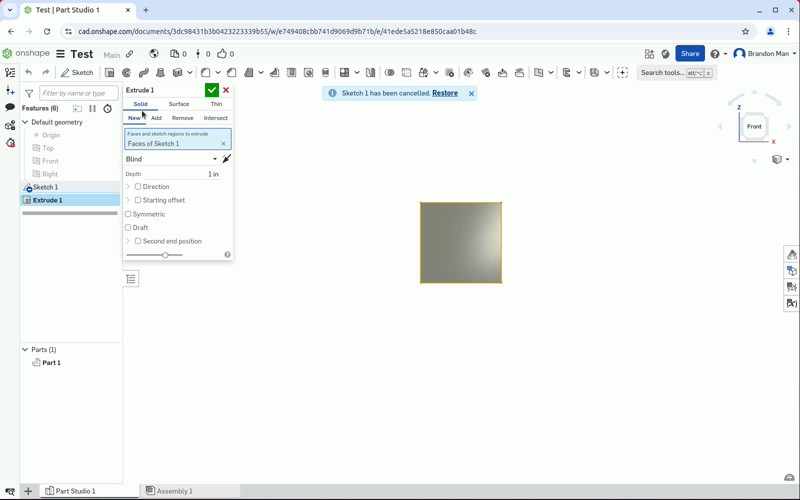
mouse_move(137, 120)
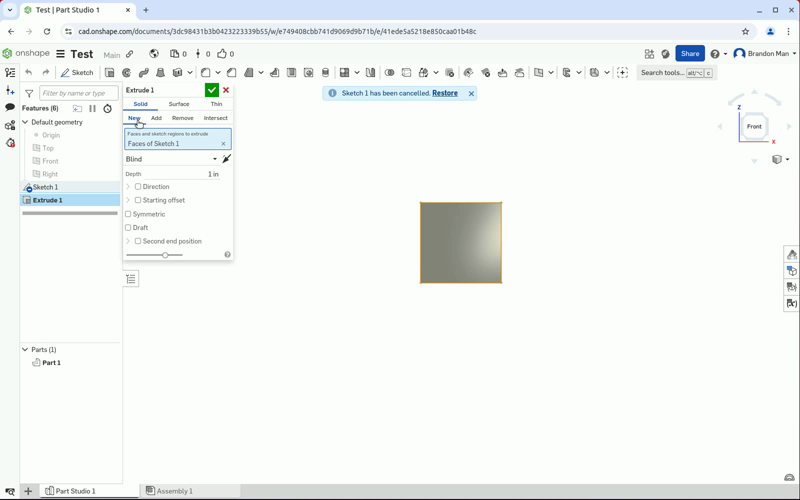
click(137, 120)
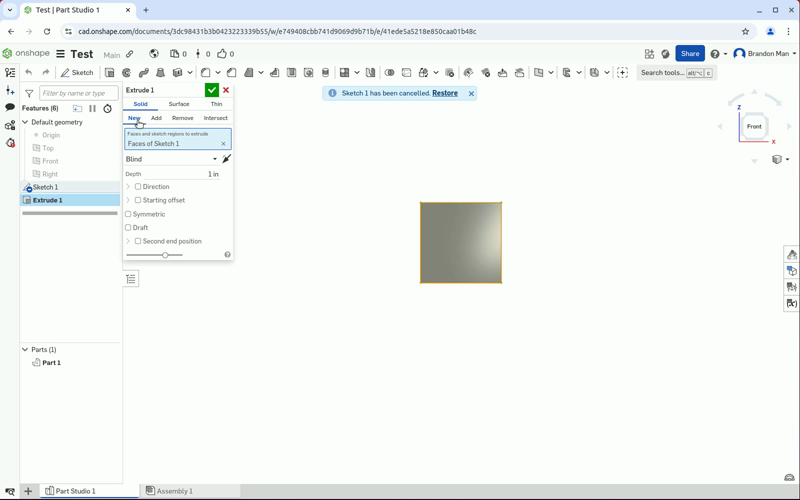
key(tab, 4)
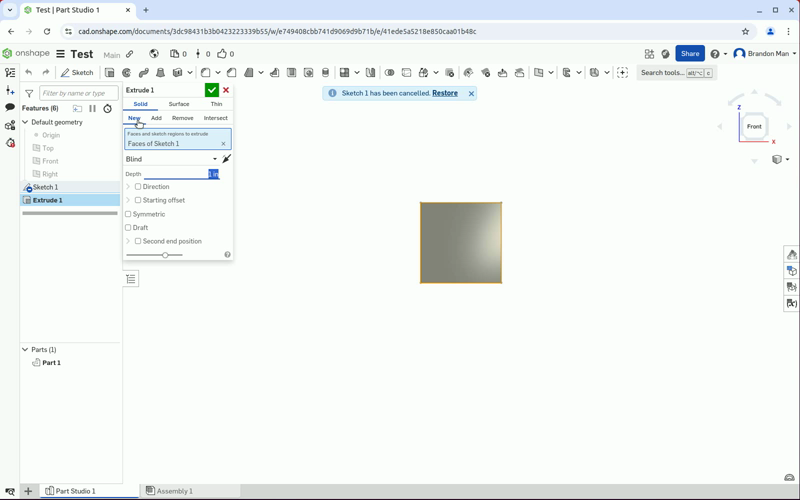
text(17.331)
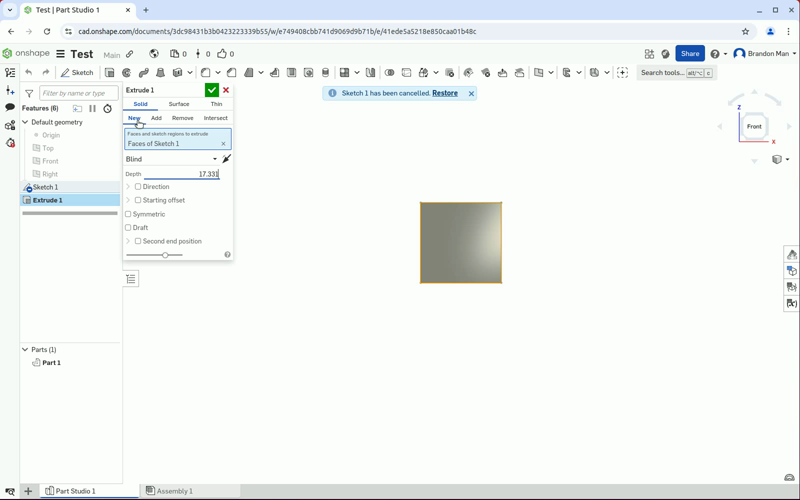
key(enter)
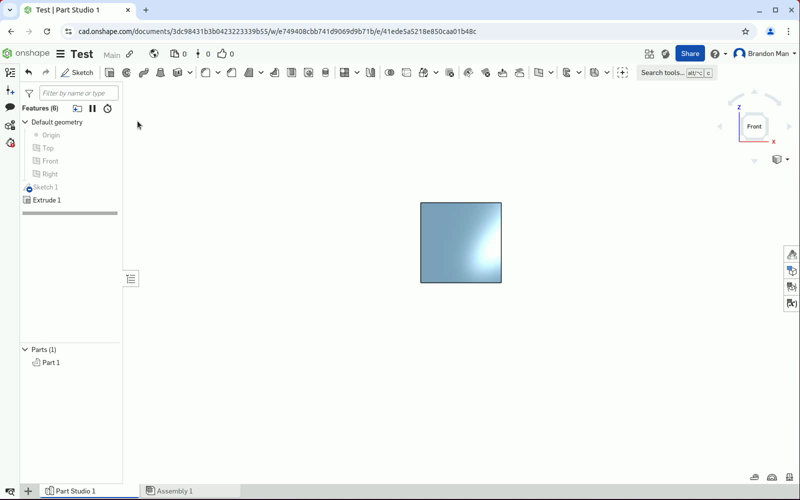
key(shift+h)
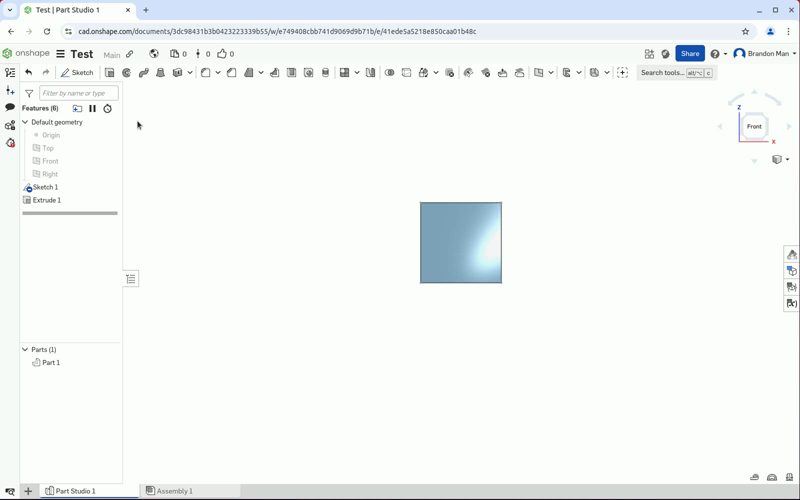
key(shift+h)
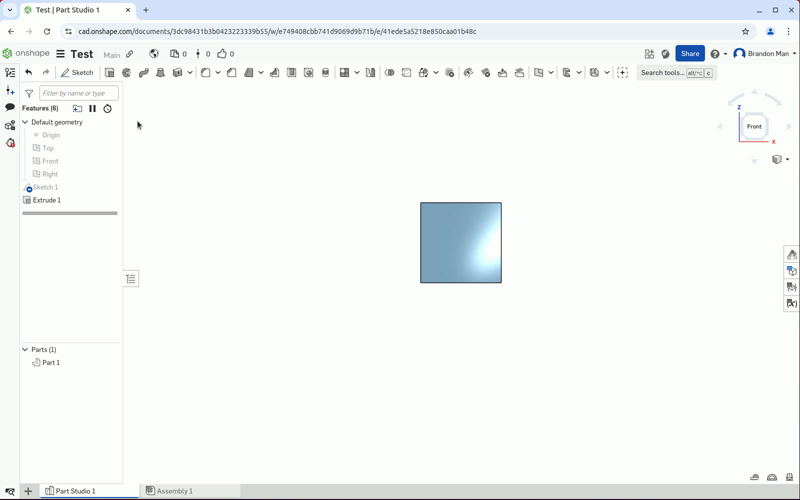
mouse_move(73, 189)
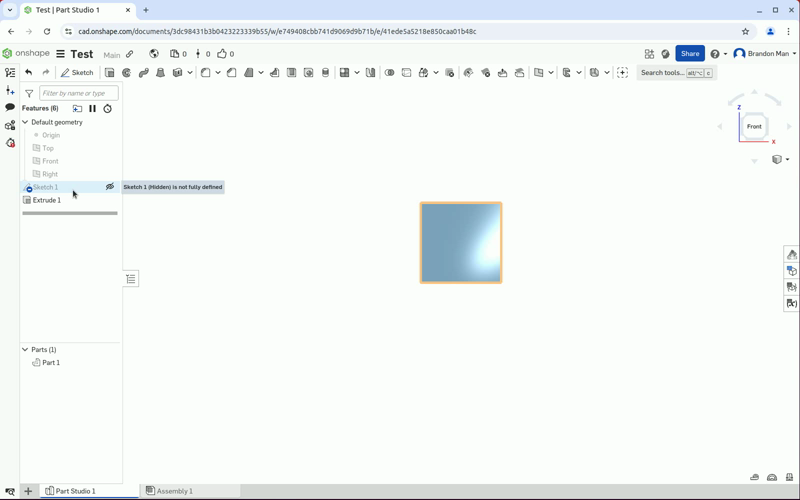
click(73, 189)
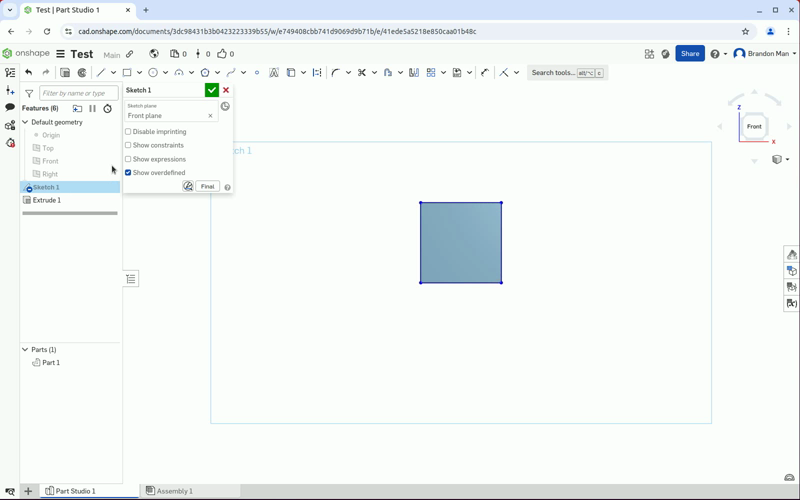
mouse_move(229, 92)
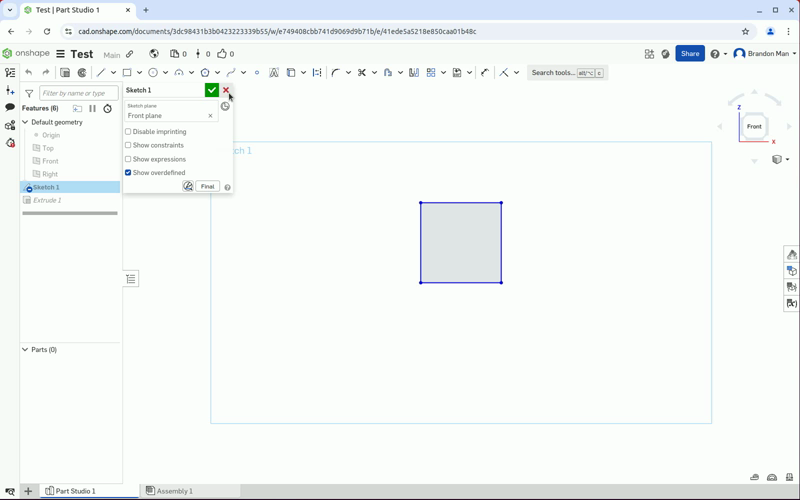
click(229, 92)
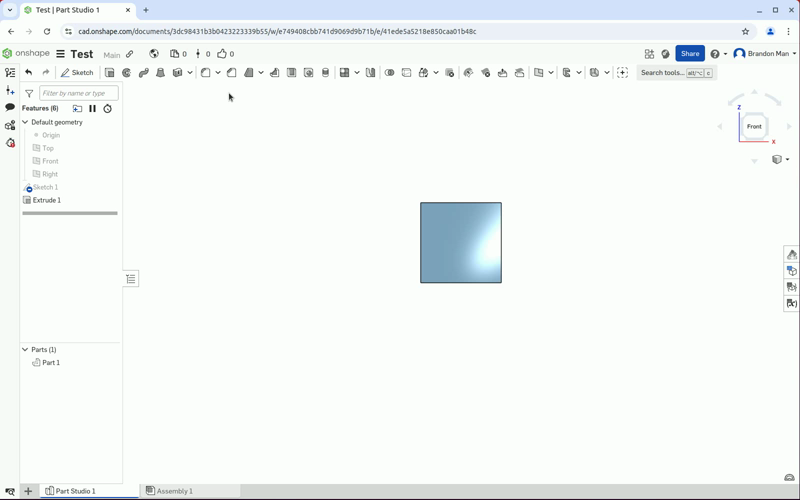
mouse_move(73, 352)
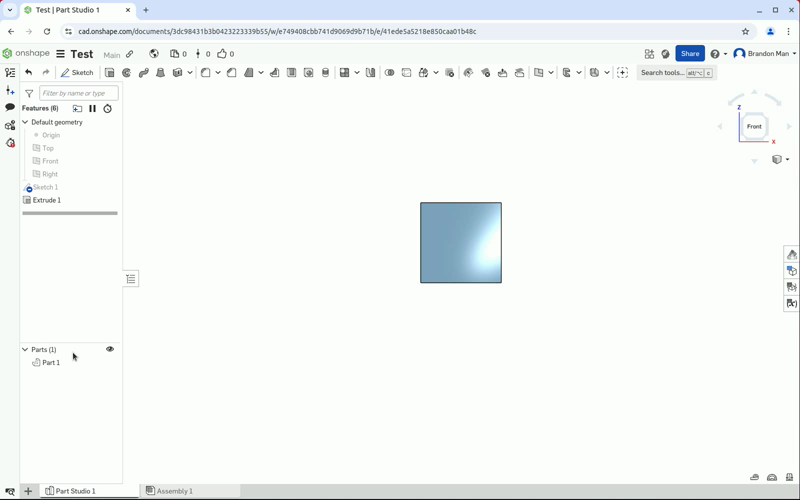
key(y)
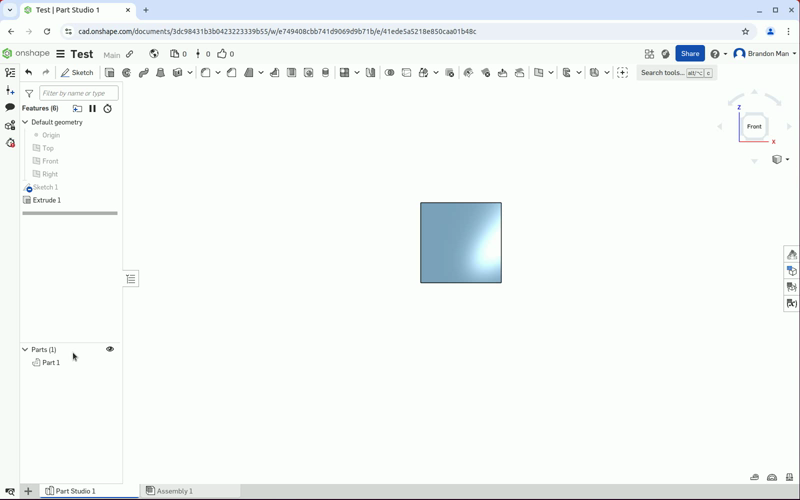
key(shift+p)
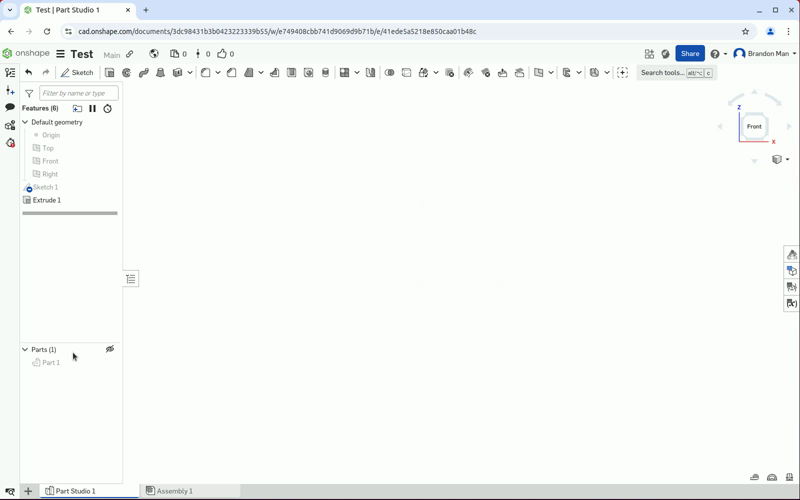
key(space)
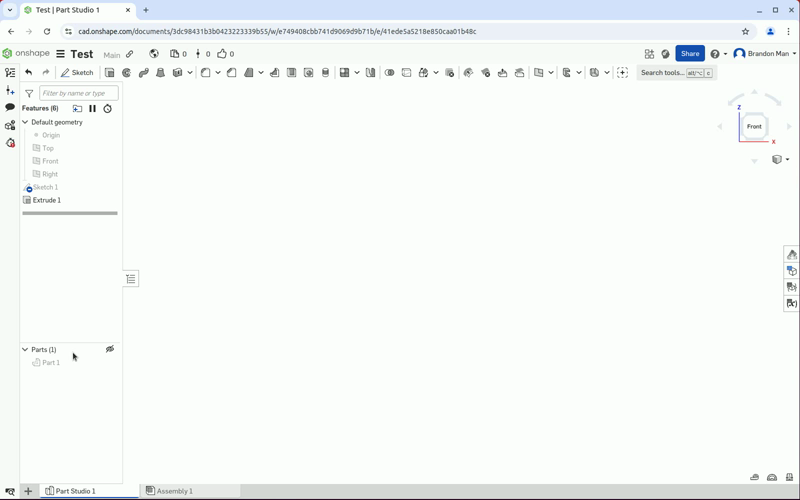
key_down(shift)
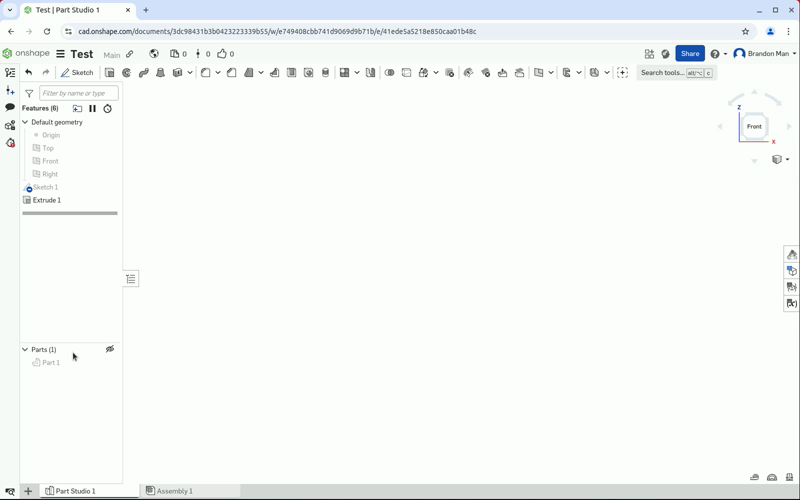
key(left)
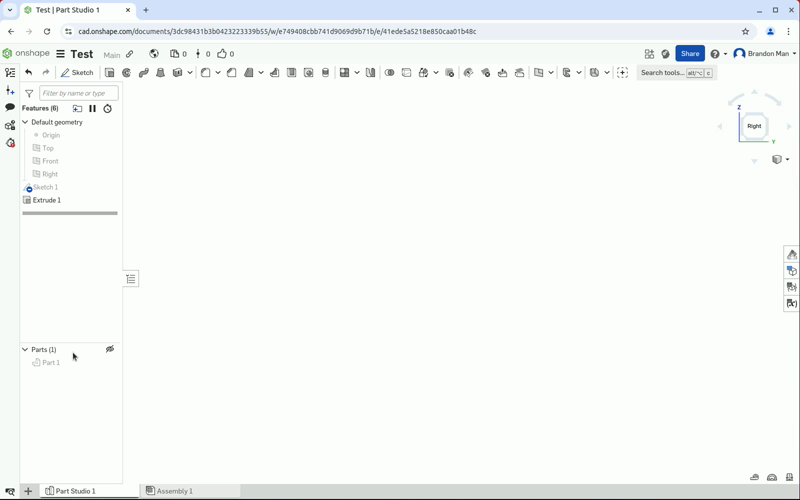
key_up(shift)
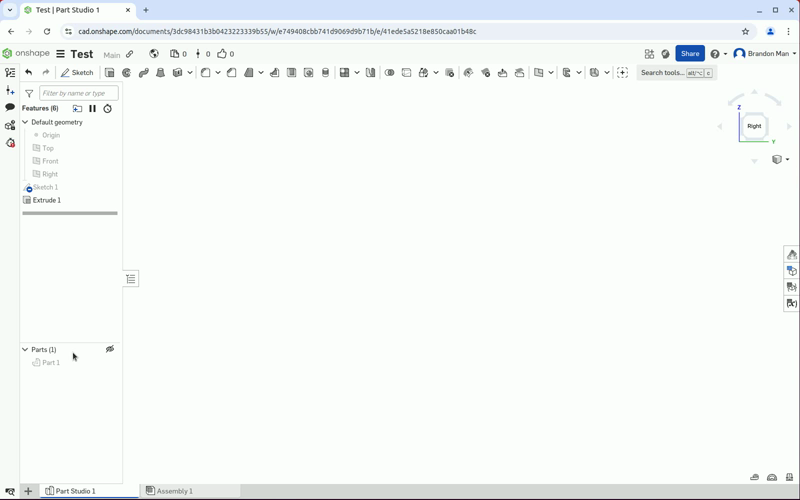
mouse_move(73, 352)
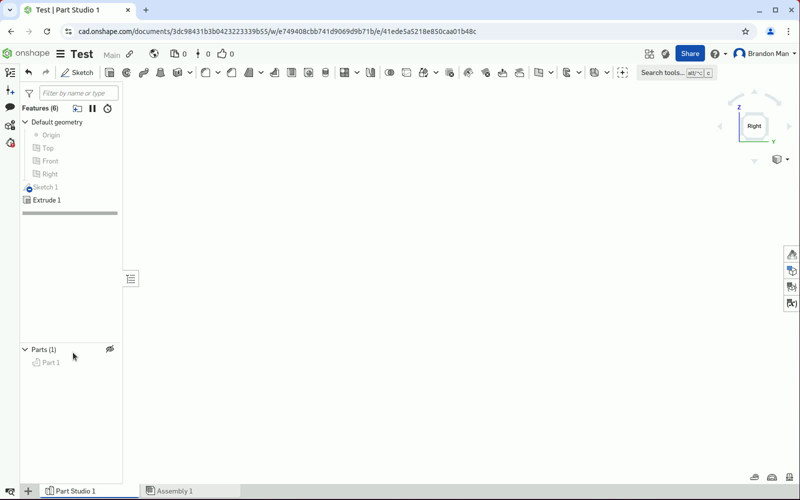
key(shift+y)
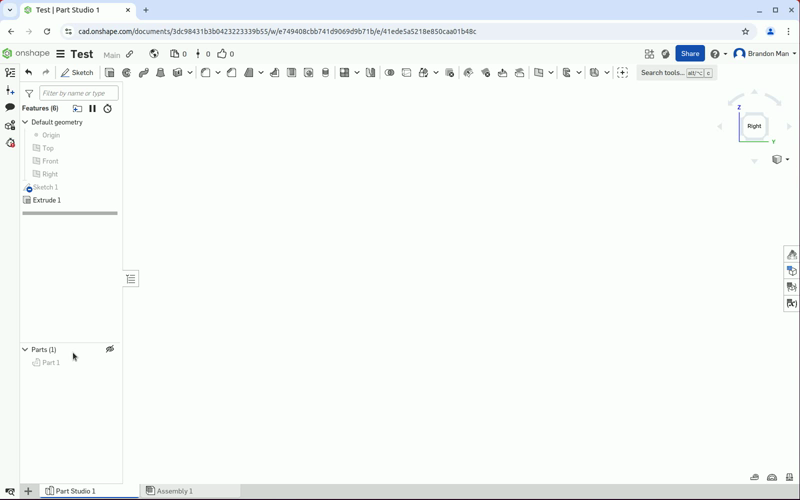
key(shift+s)
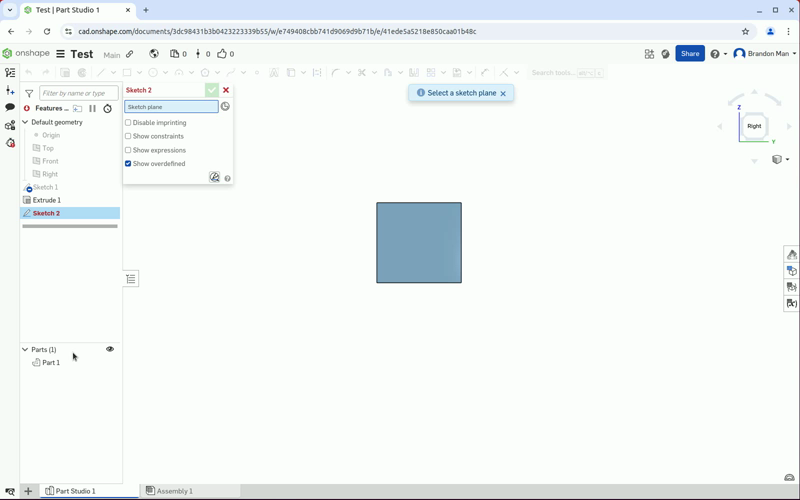
mouse_move(73, 176)
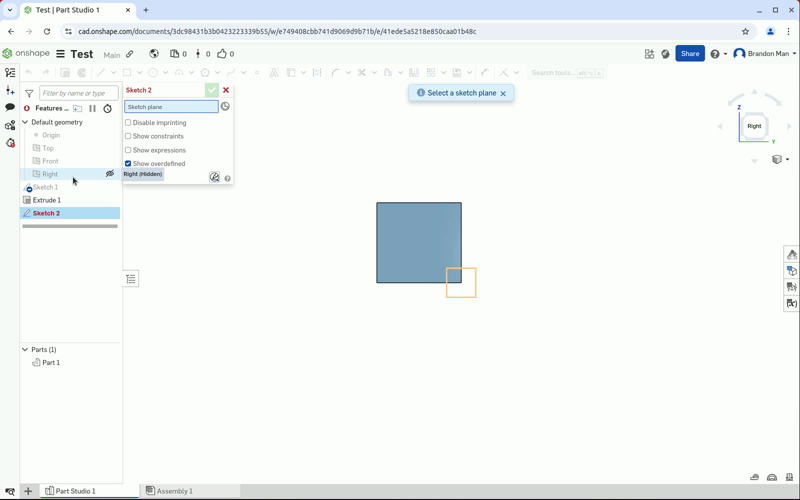
click(73, 176)
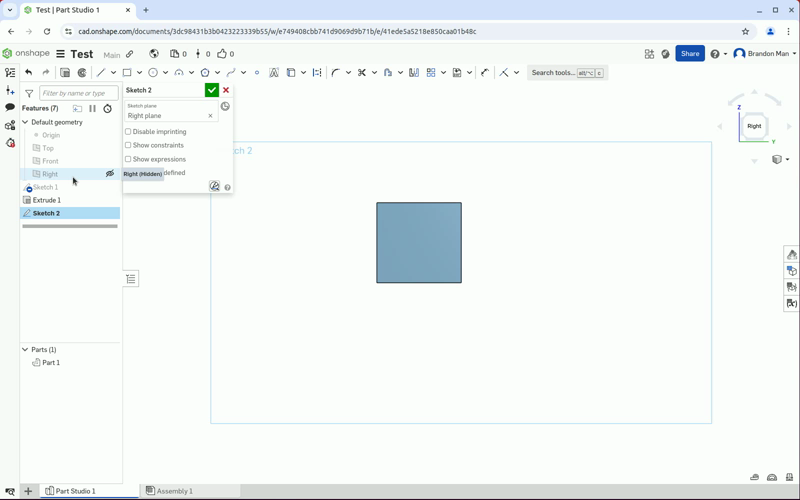
mouse_move(73, 352)
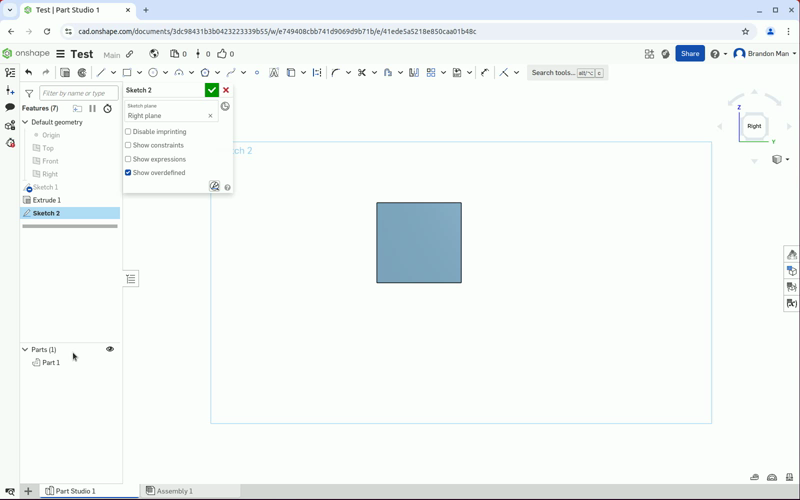
key(y)
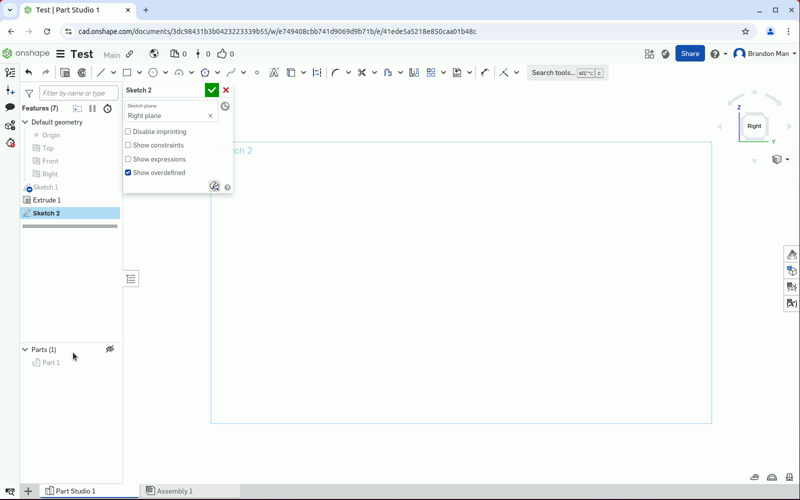
key(l)
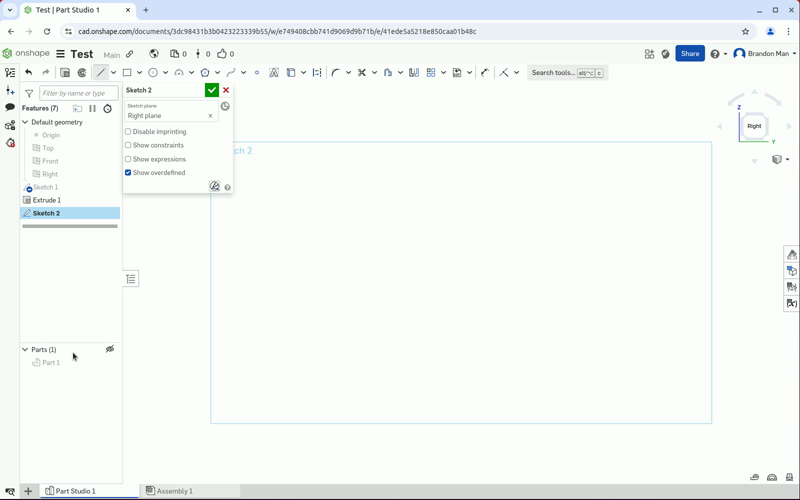
key_down(shift)
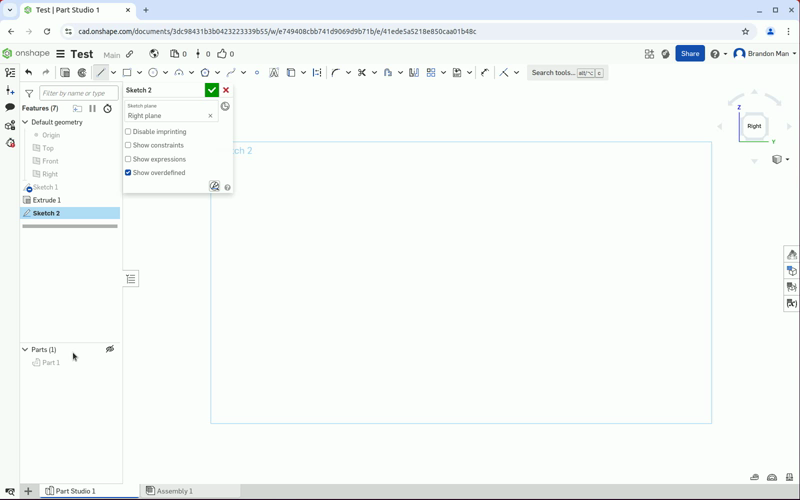
mouse_move(460, 279)
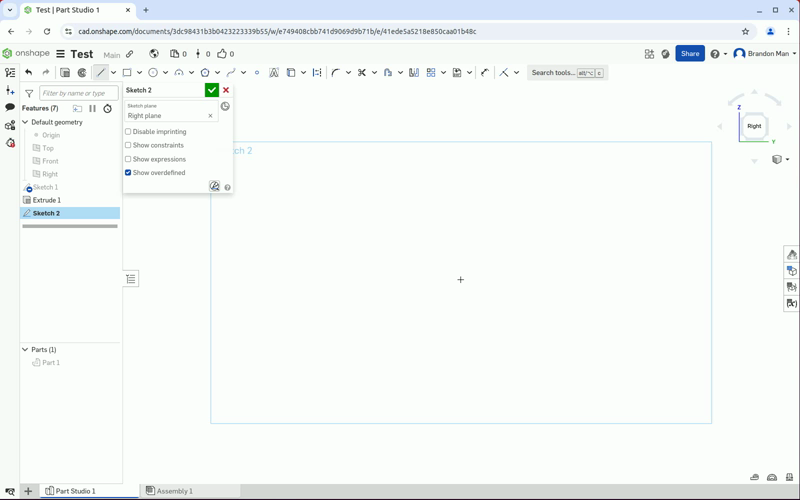
click(460, 279)
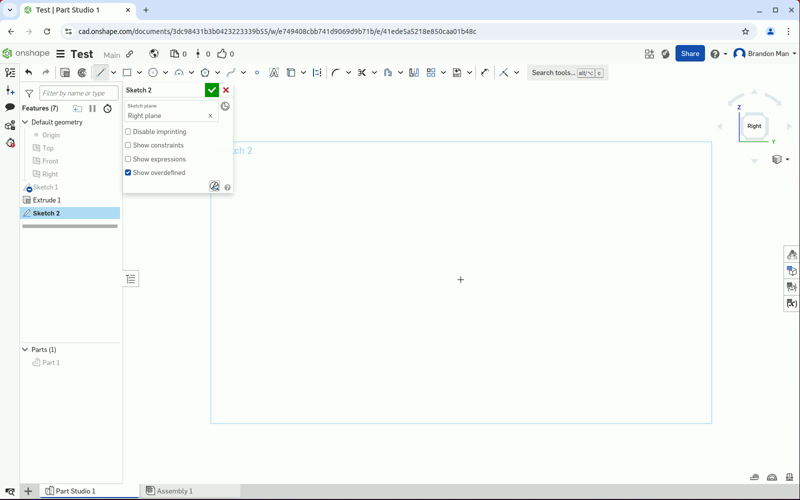
key_up(shift)
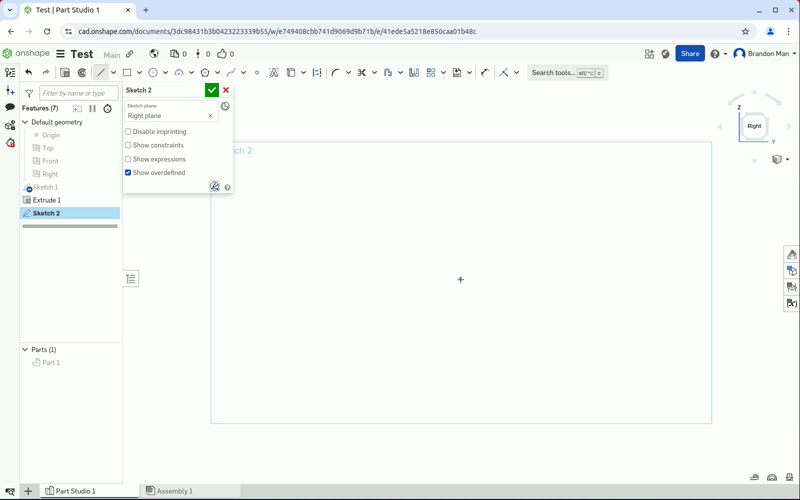
key_down(shift)
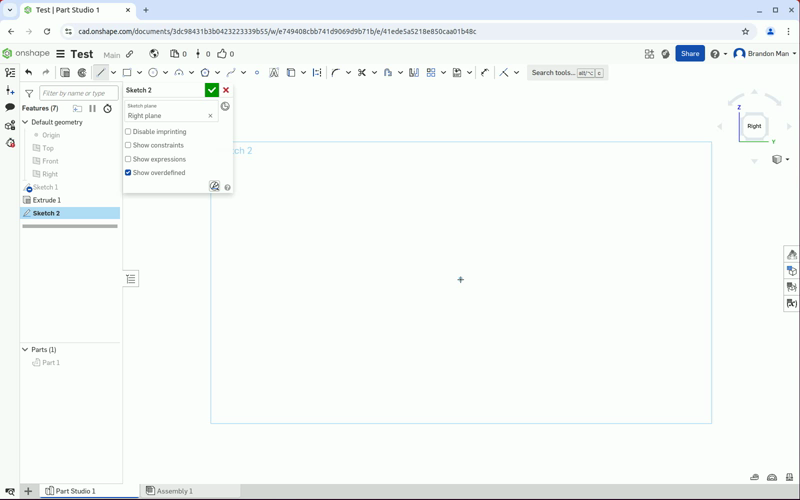
mouse_move(573, 279)
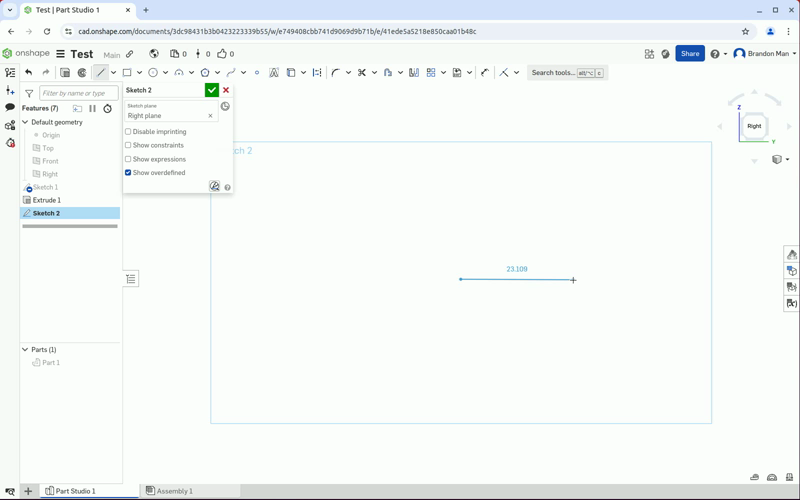
click(573, 279)
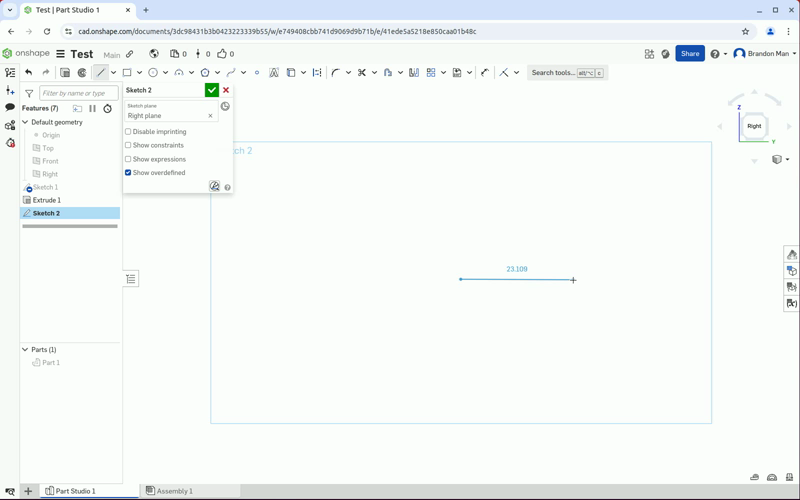
key_up(shift)
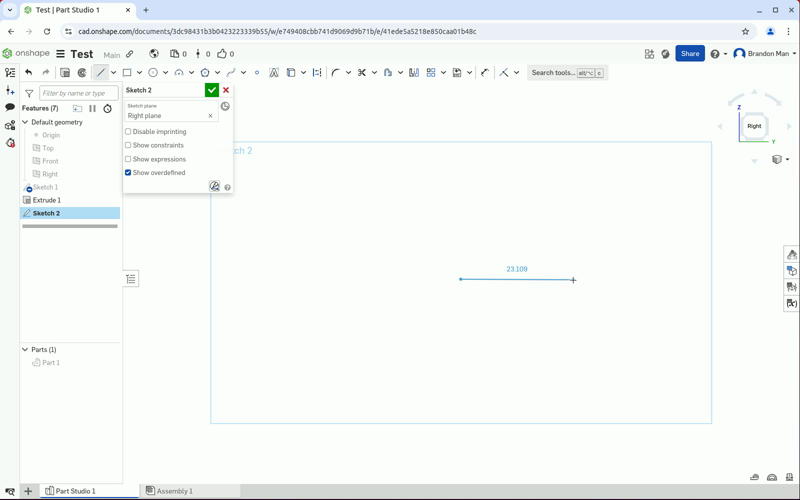
key_down(shift)
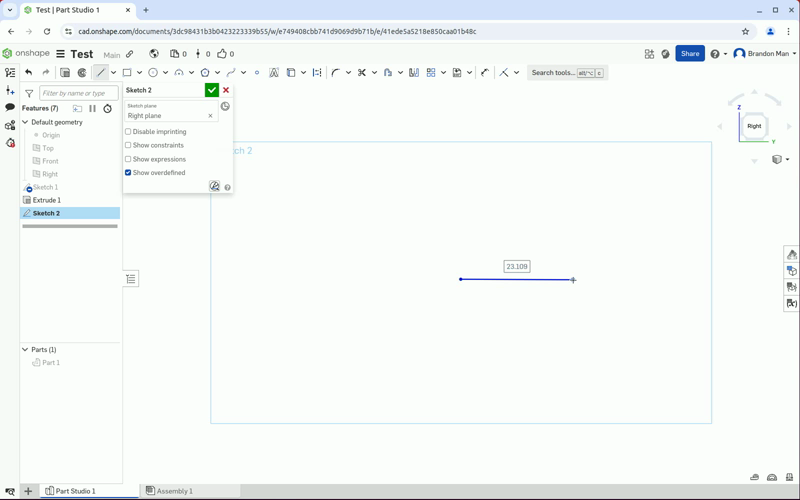
mouse_move(589, 279)
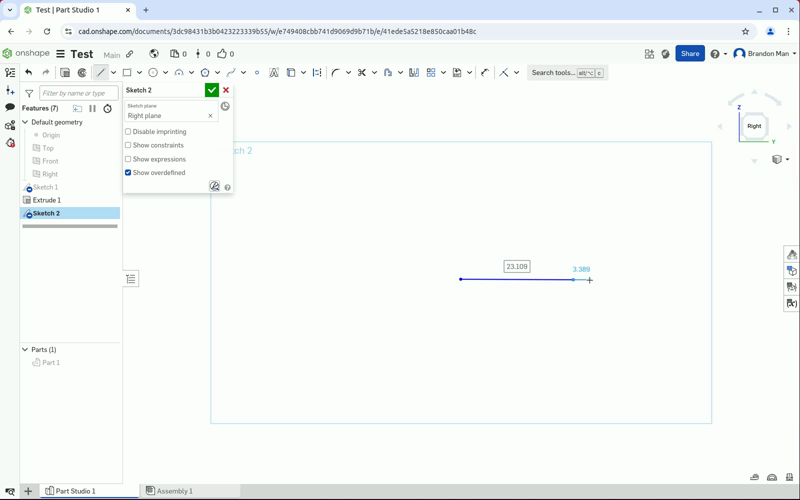
mouse_move(573, 233)
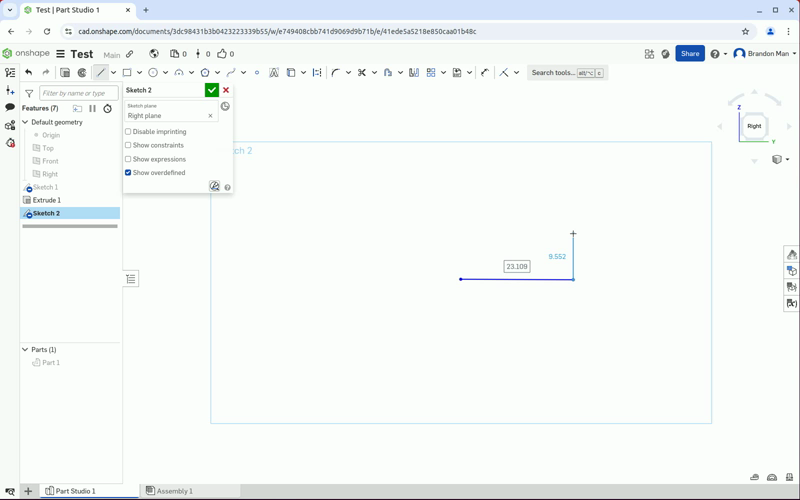
click(573, 233)
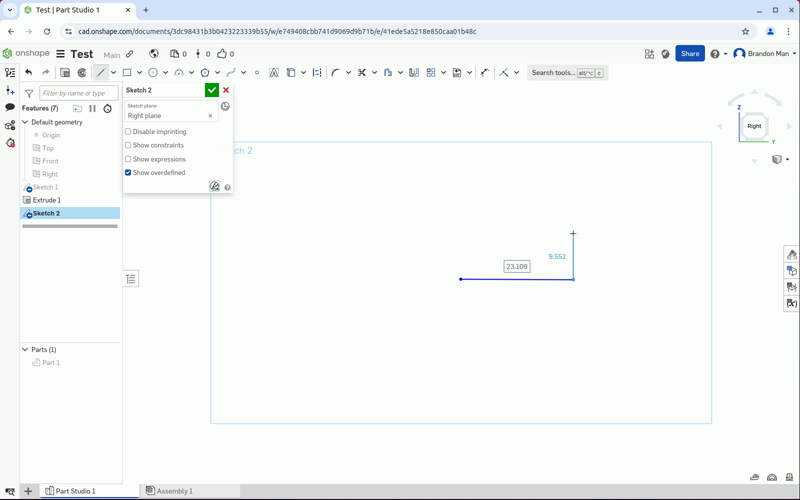
key_up(shift)
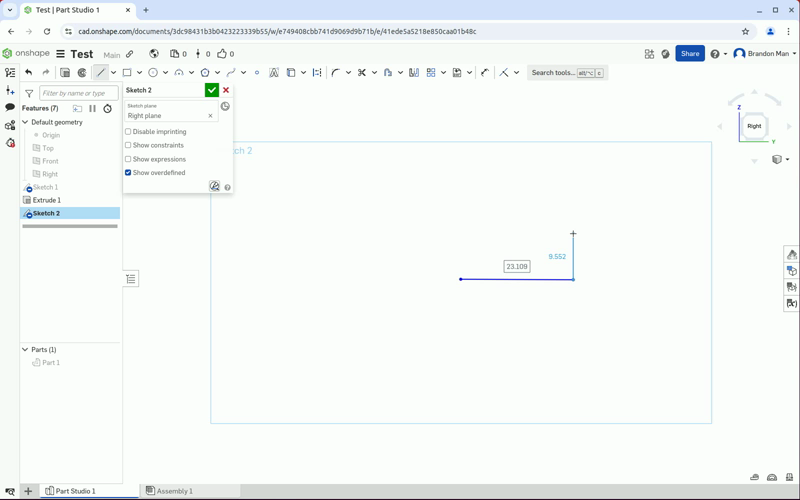
key_down(shift)
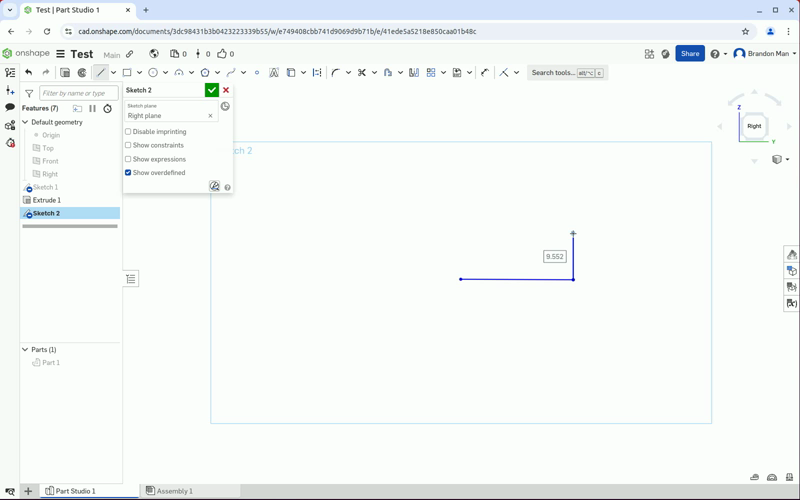
mouse_move(460, 233)
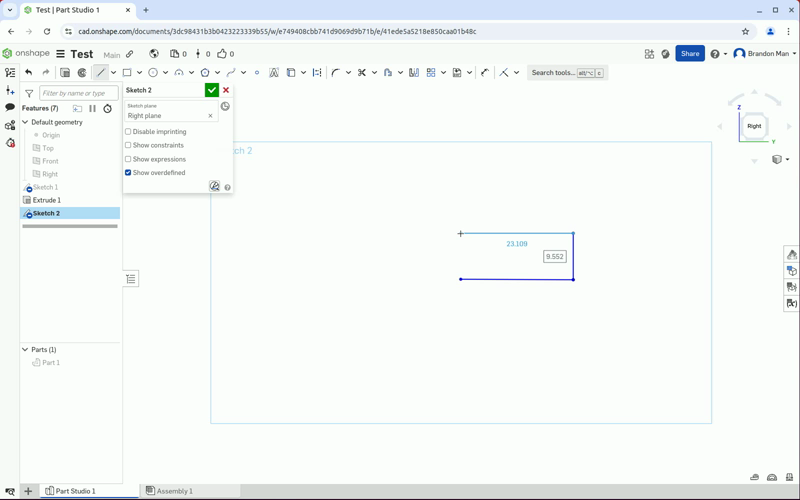
click(460, 233)
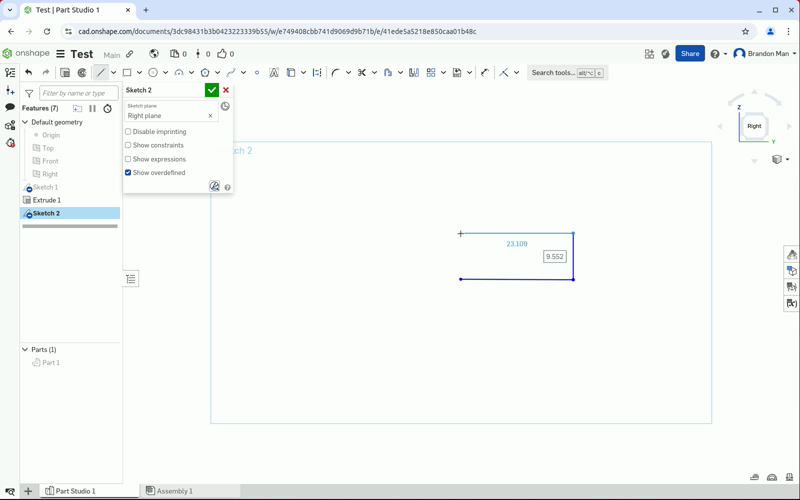
key_up(shift)
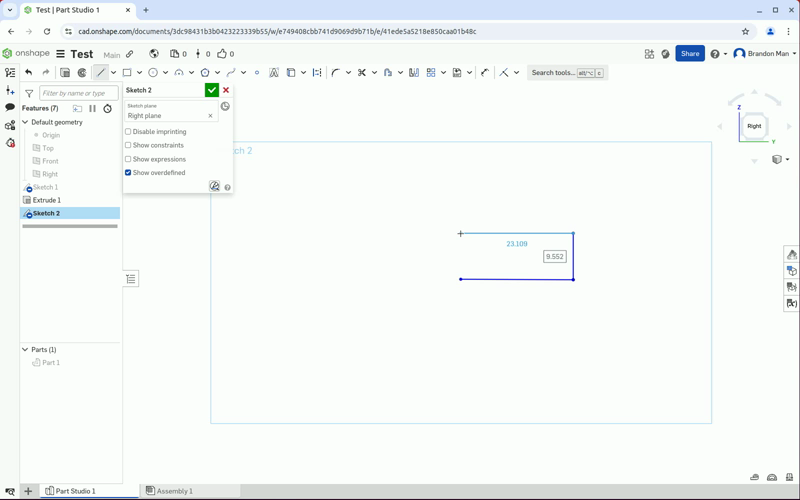
mouse_move(490, 233)
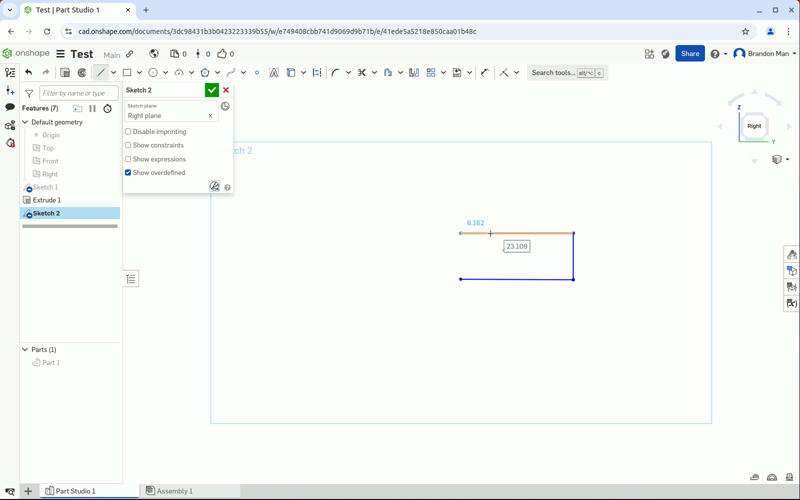
key_down(shift)
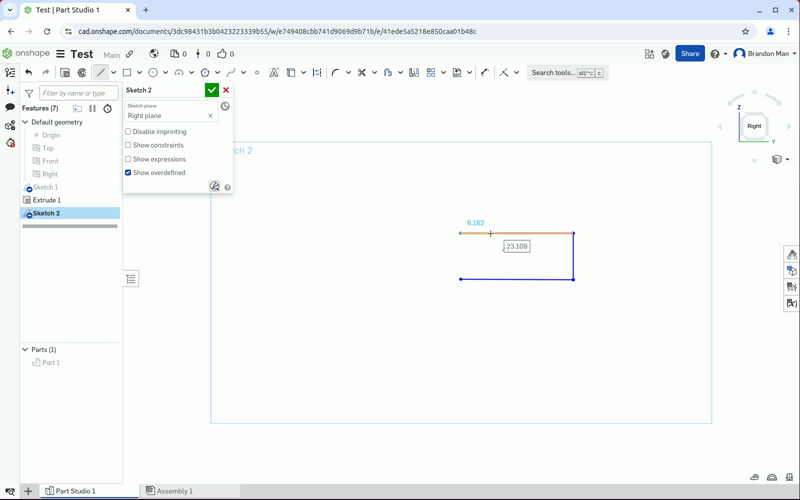
mouse_move(460, 279)
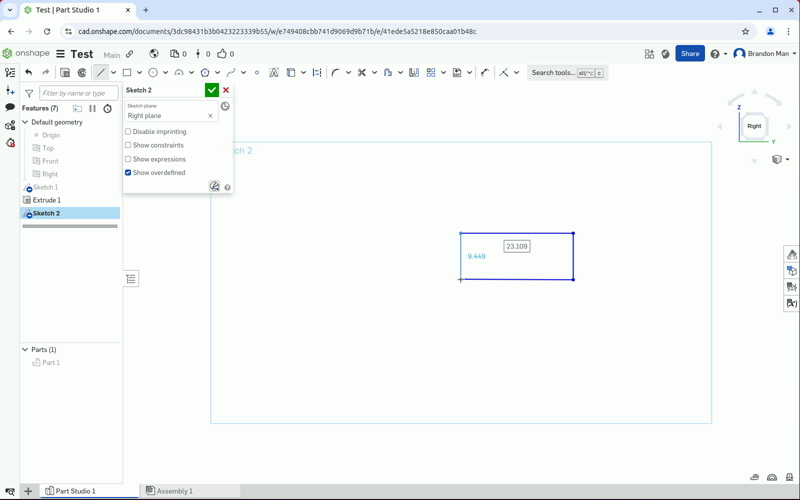
key_up(shift)
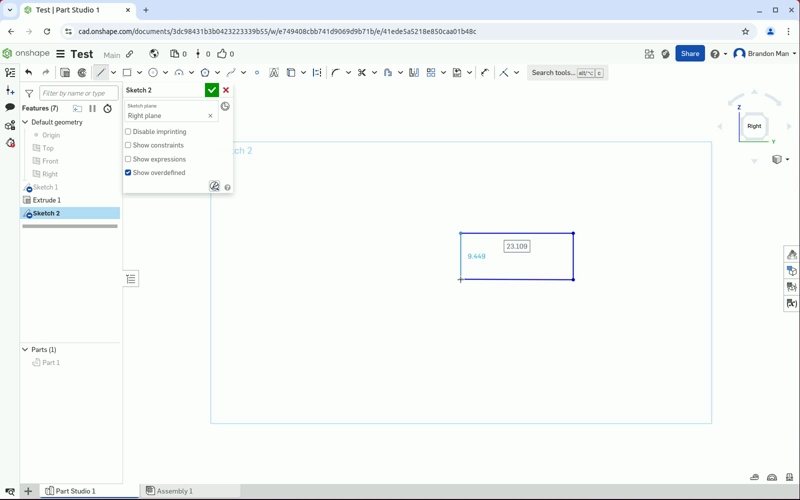
click(460, 279)
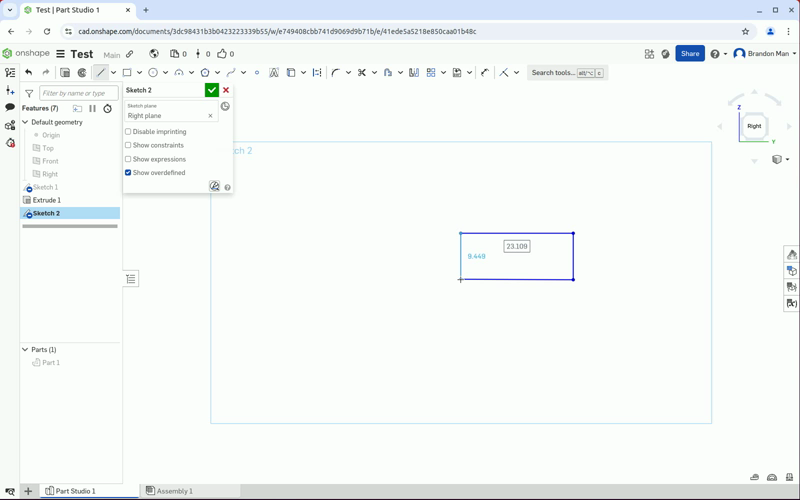
key(esc)
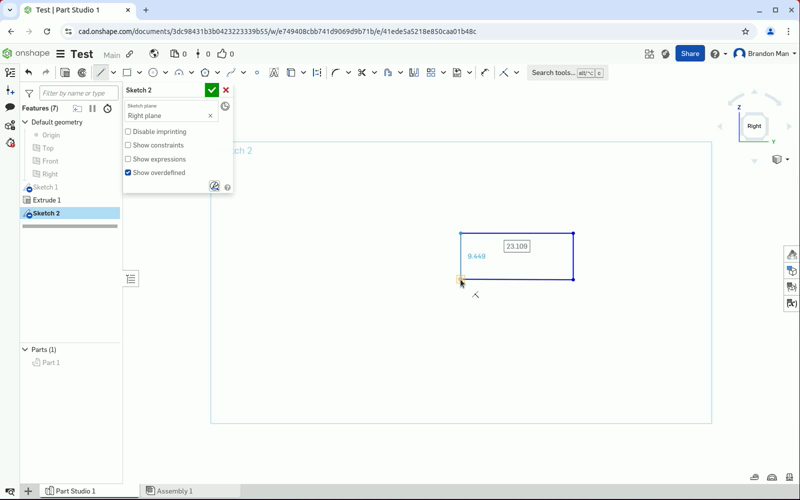
mouse_move(491, 272)
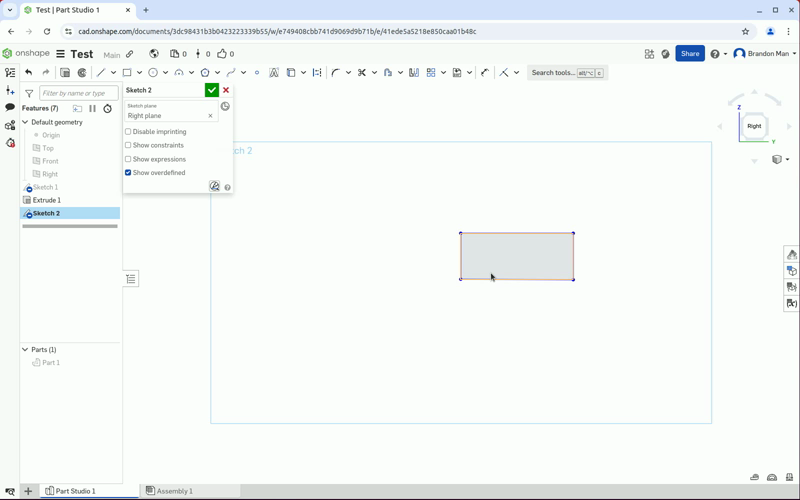
click(491, 272)
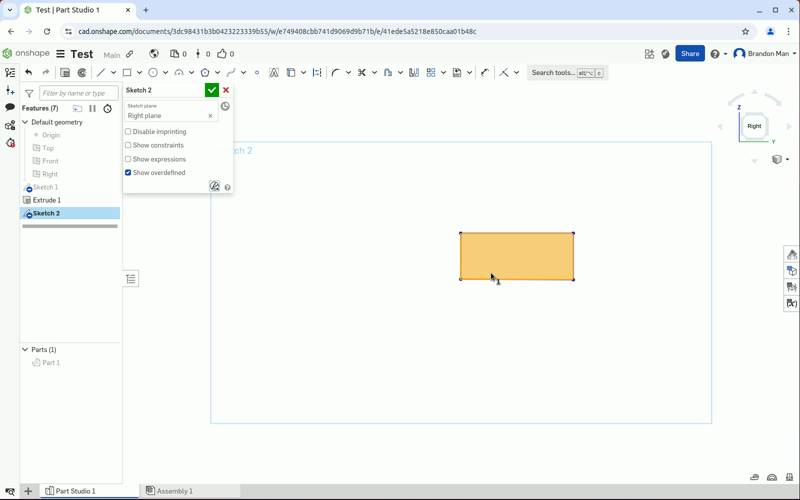
mouse_move(73, 352)
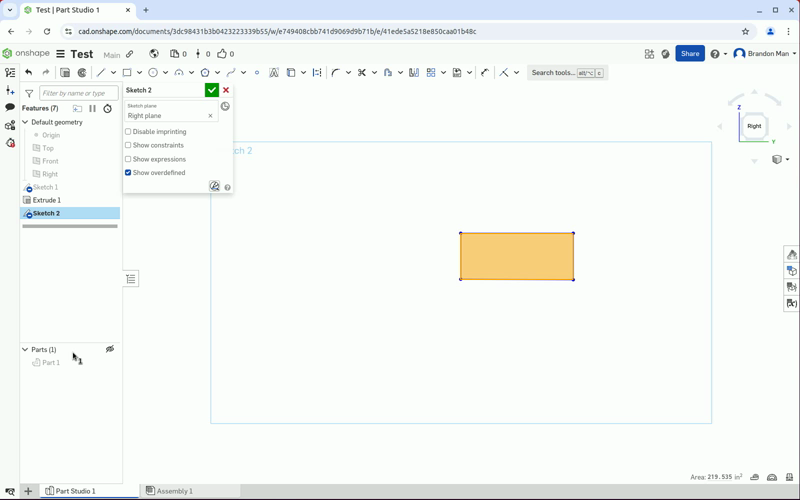
key(shift+y)
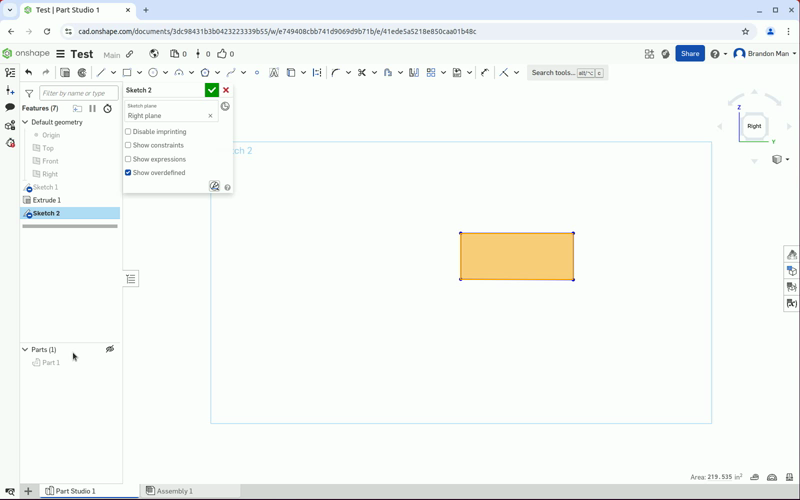
key(shift+e)
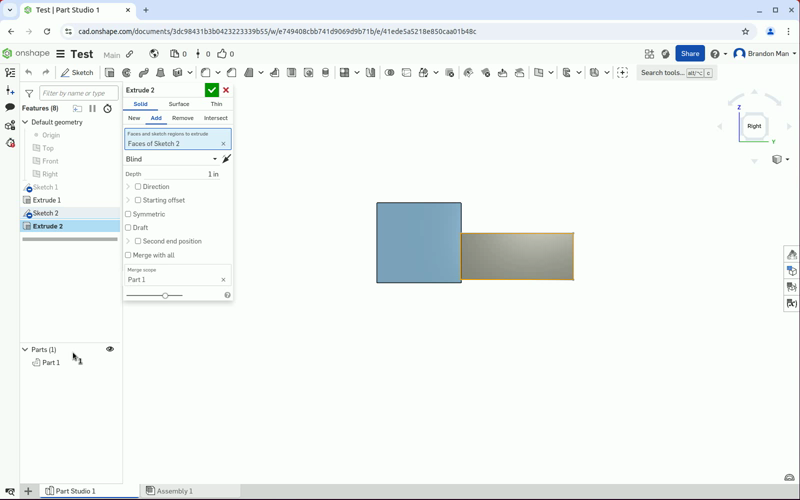
mouse_move(143, 106)
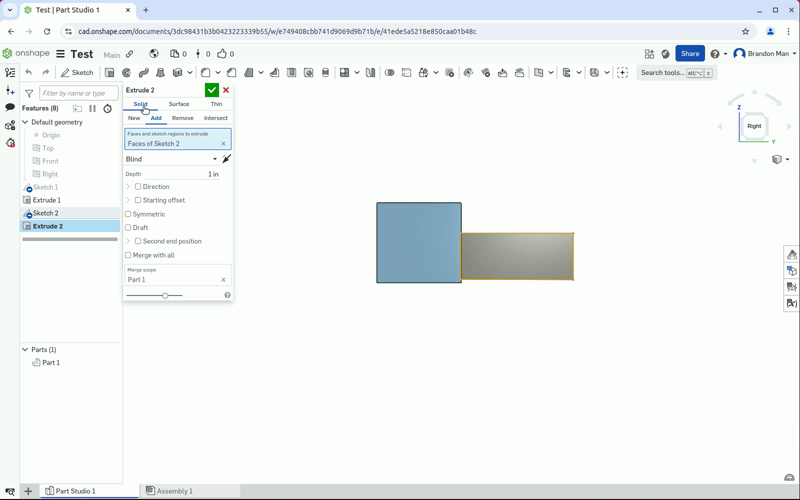
click(143, 106)
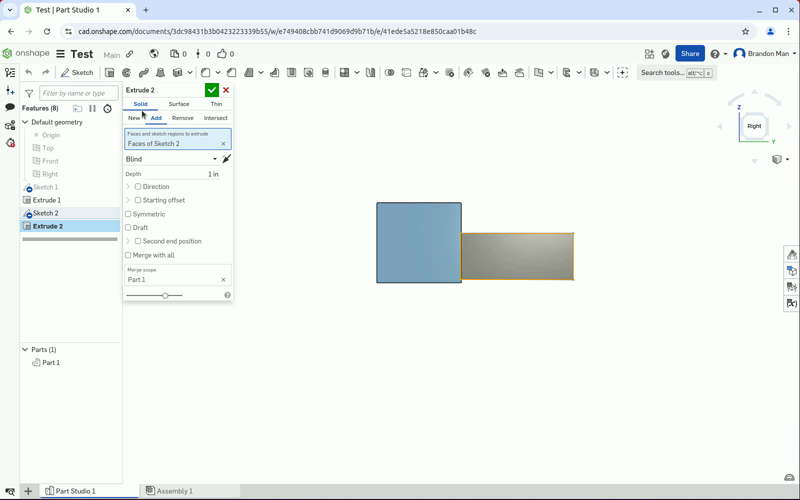
mouse_move(137, 120)
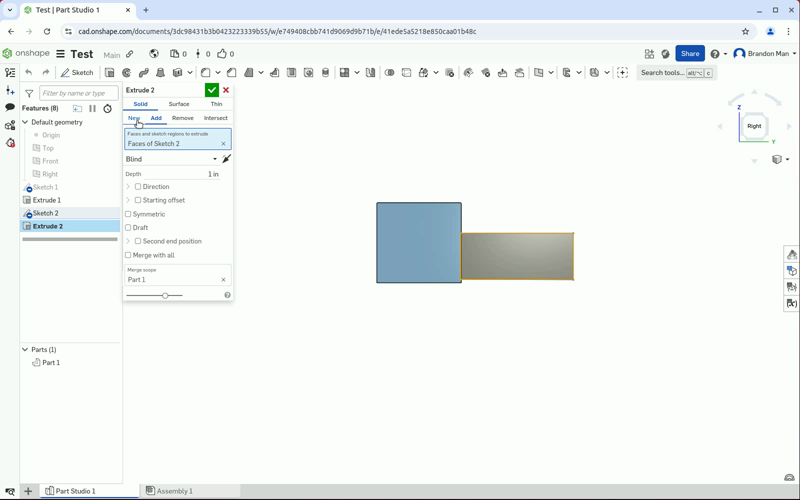
click(137, 120)
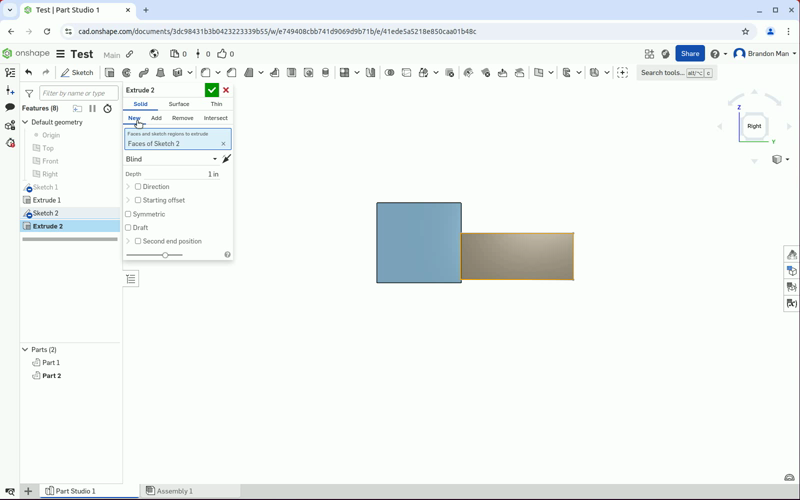
key(tab, 4)
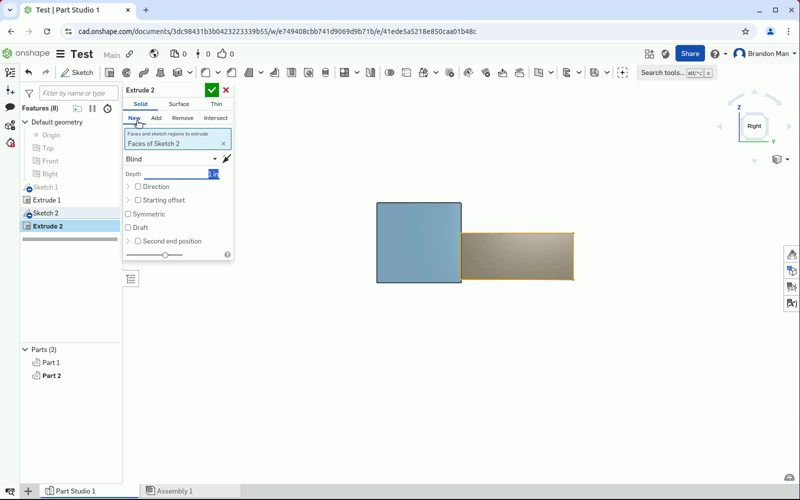
text(5.536)
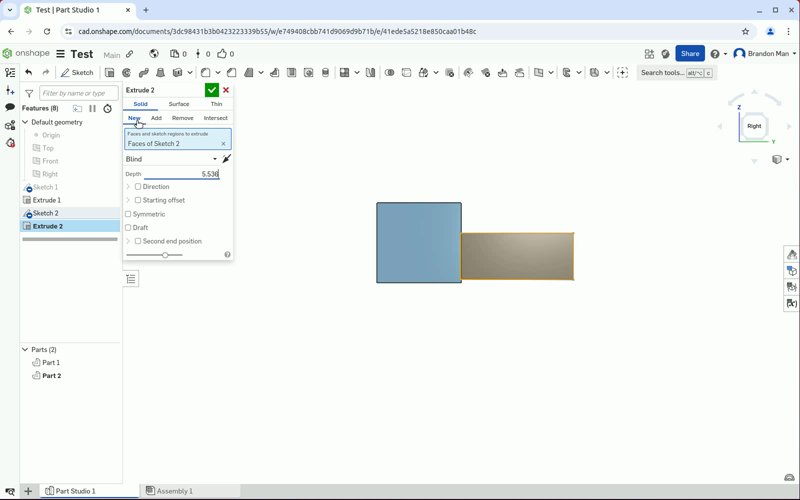
key(tab, 3)
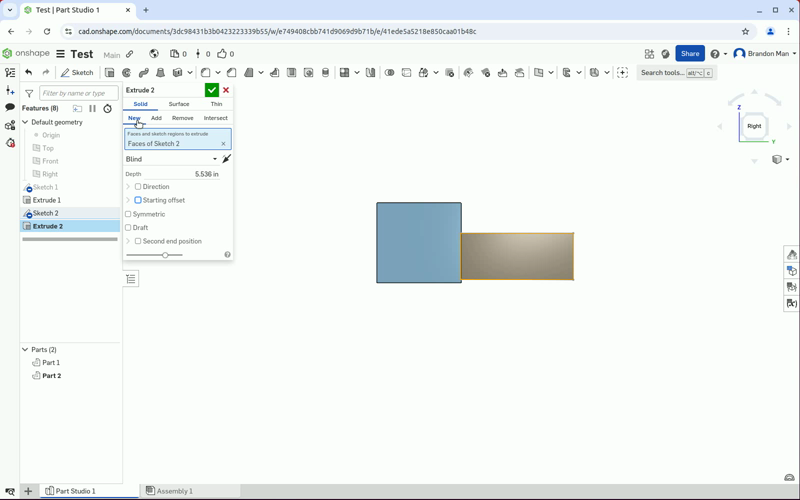
key(tab, 2)
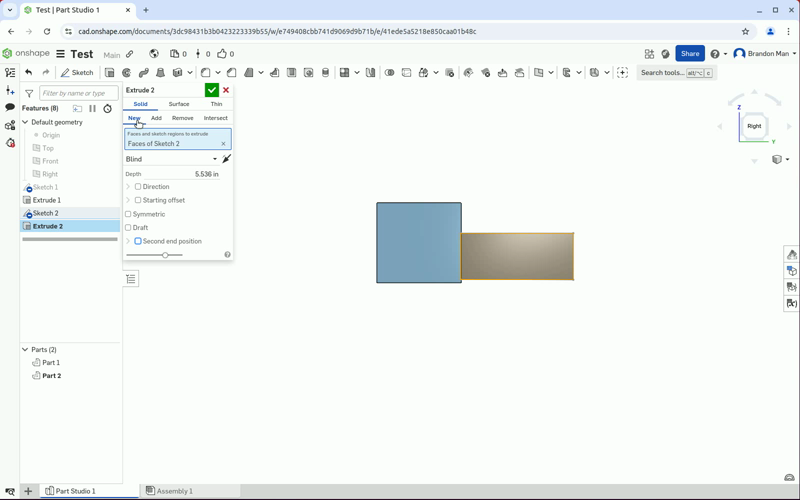
key(space)
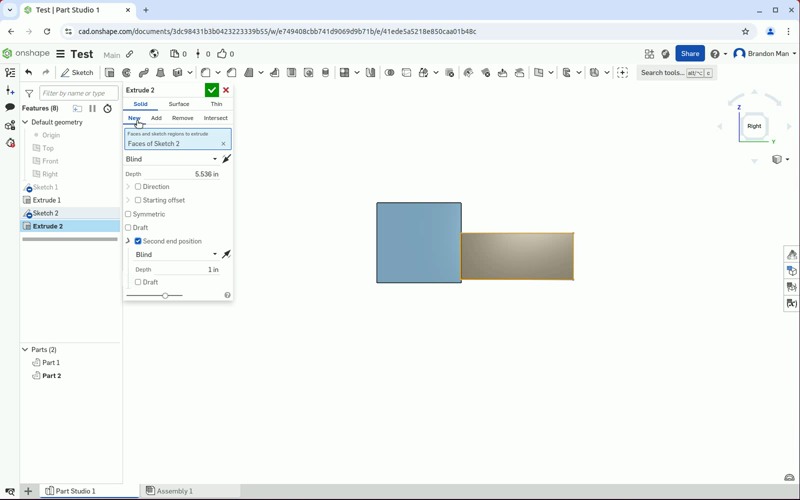
key(tab, 3)
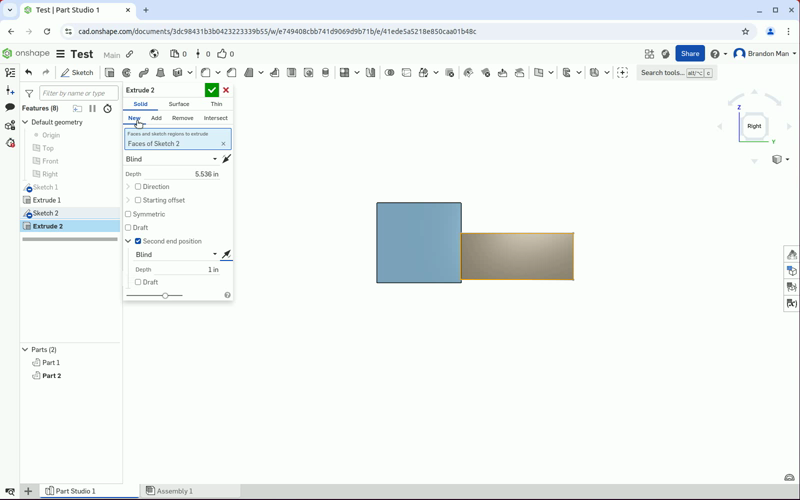
text(5.536)
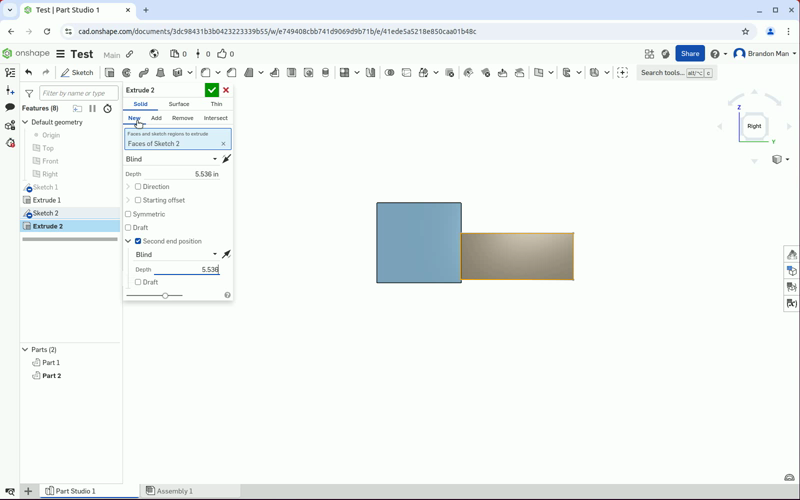
key(enter)
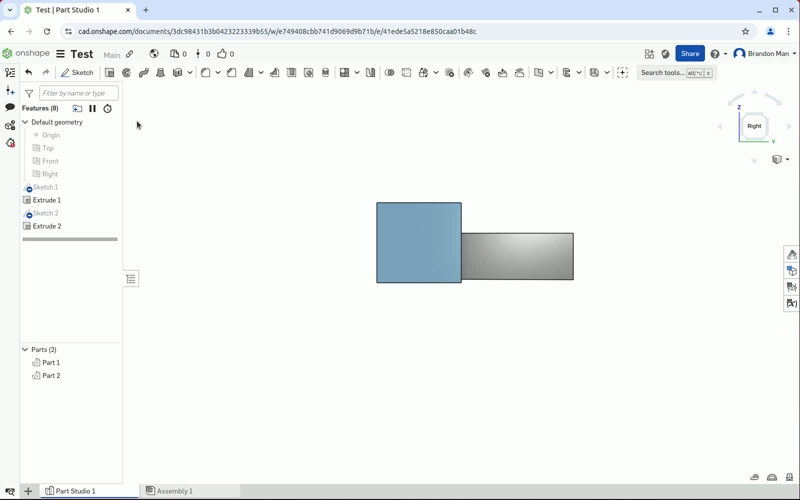
key(shift+h)
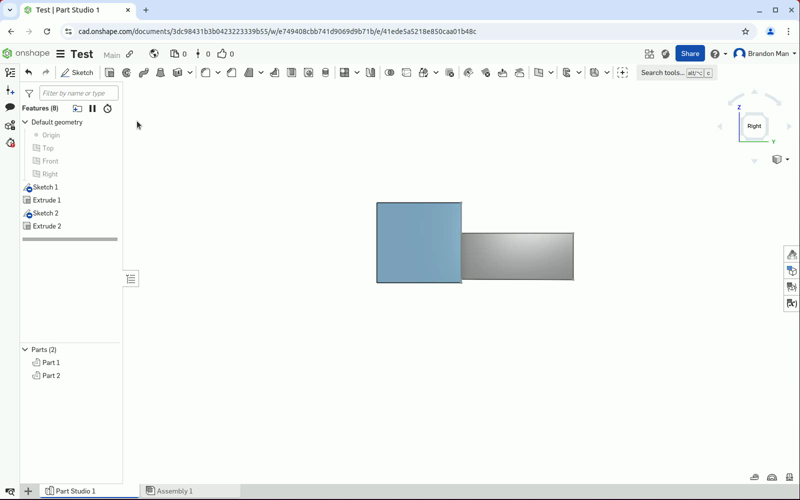
key(shift+h)
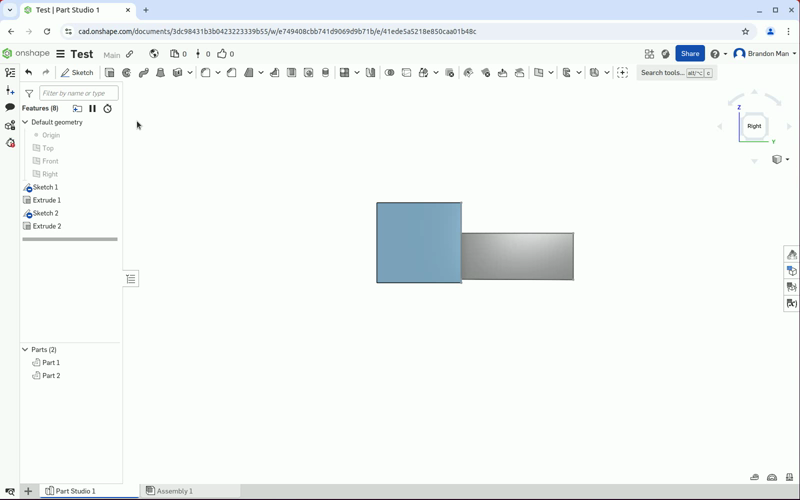
key(shift+7)
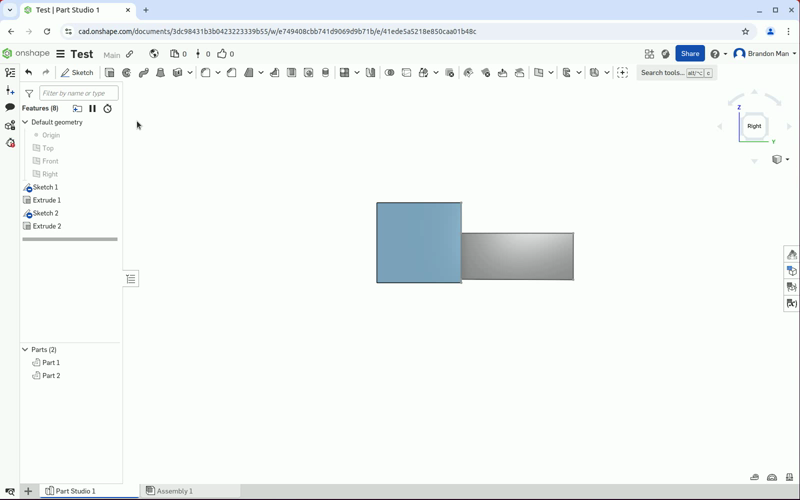
key(right, 2)
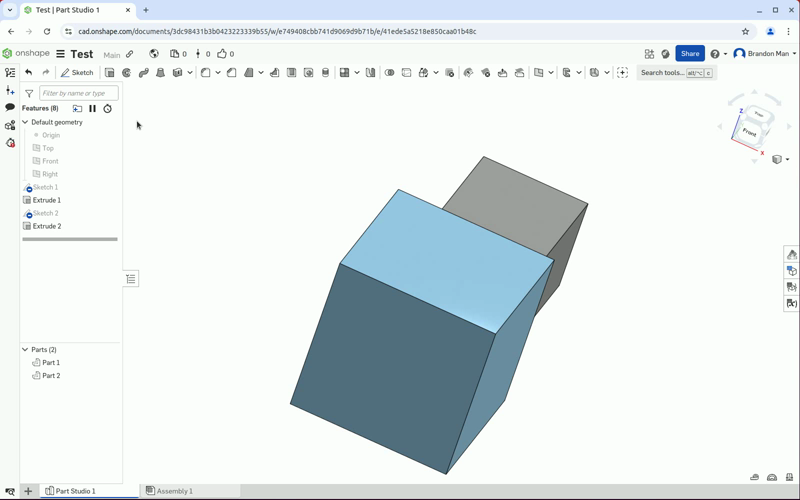
key(down, 2)
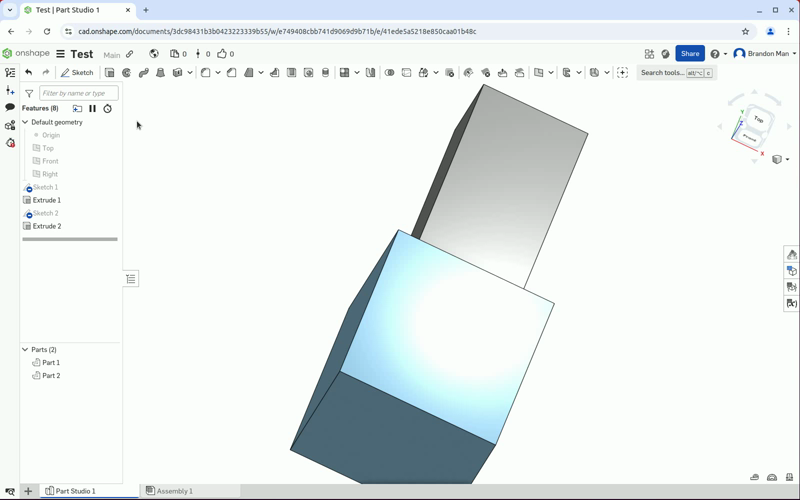
key(up, 2)
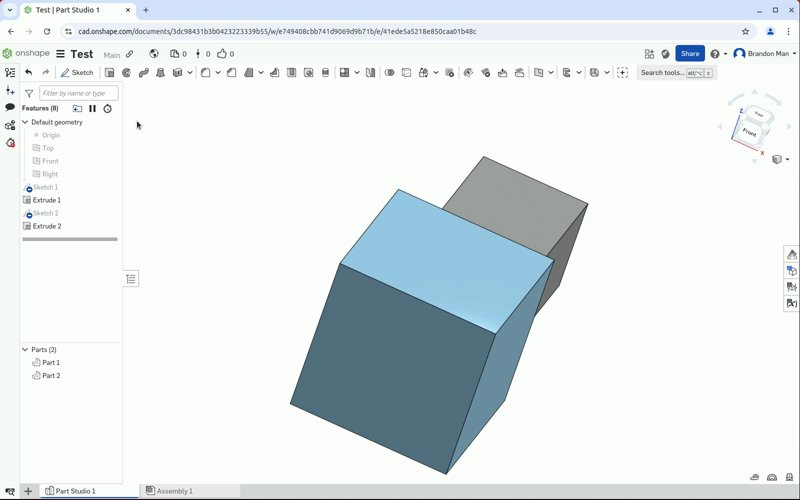
key(left, 2)
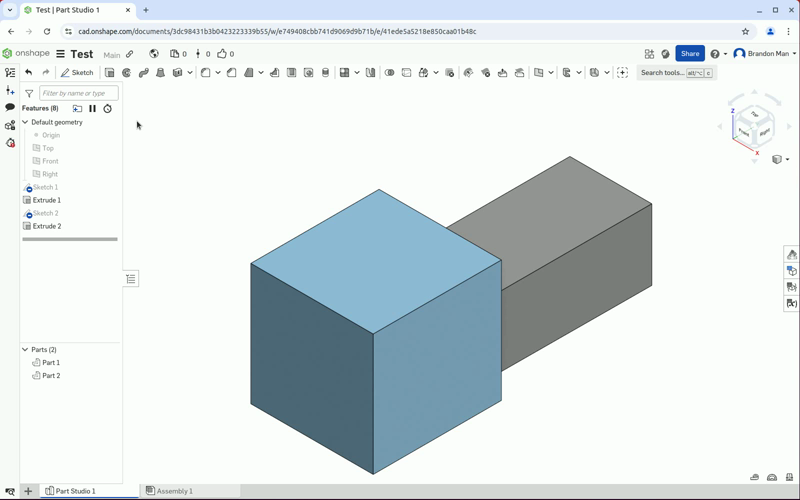
mouse_move(73, 189)
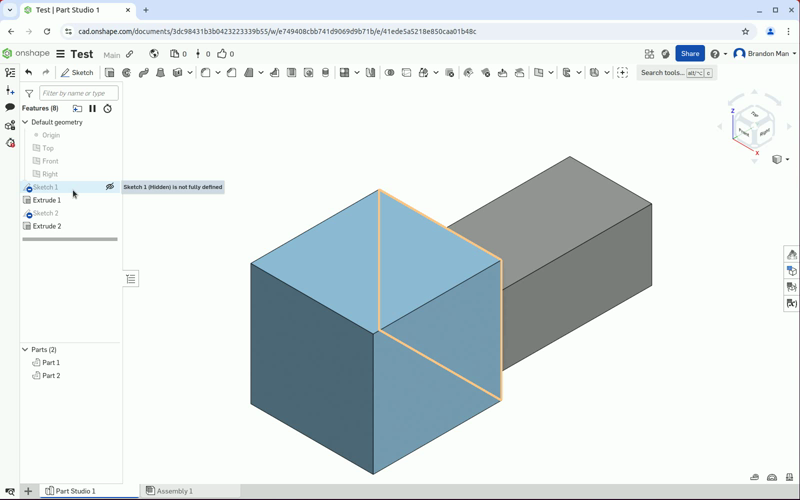
click(73, 189)